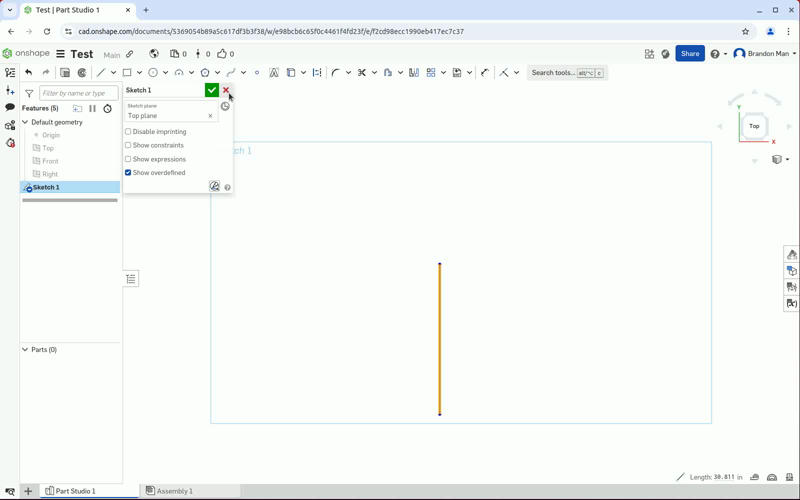
key(shift+h)
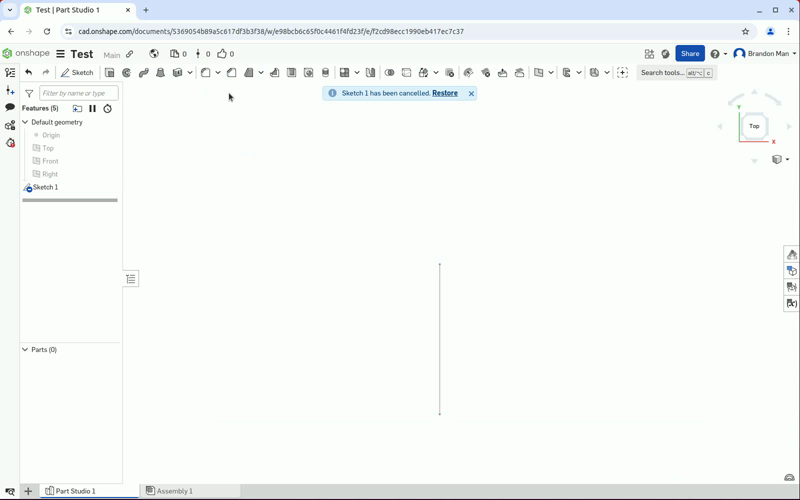
key(shift+s)
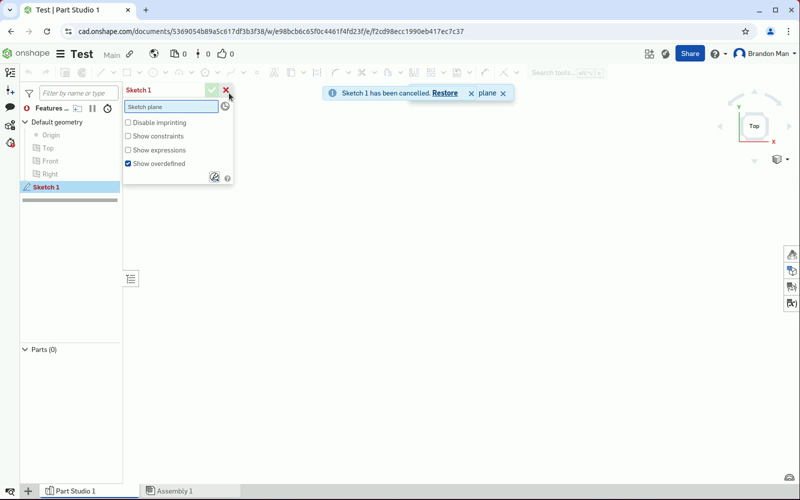
mouse_move(73, 150)
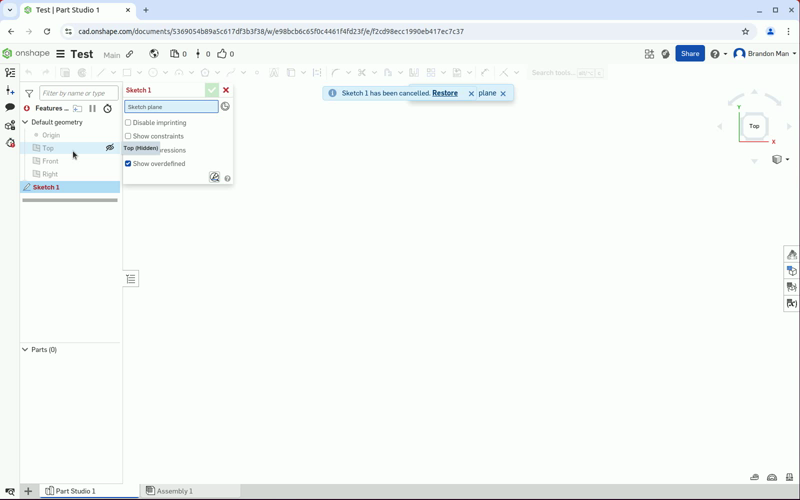
click(73, 150)
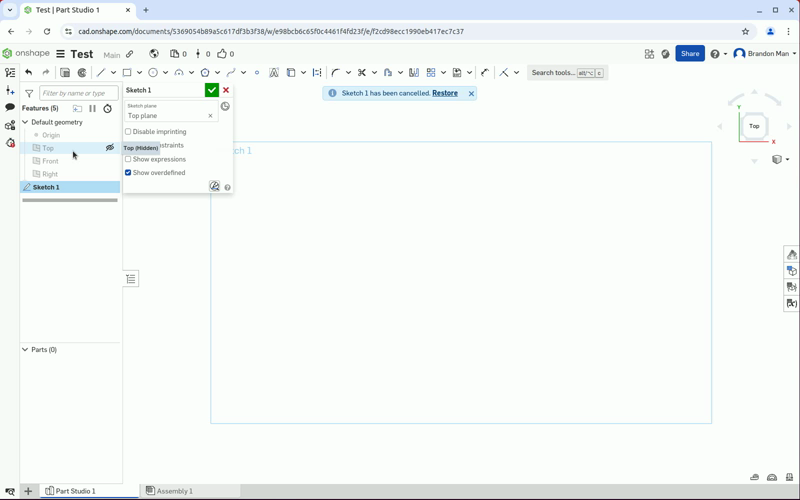
mouse_move(73, 352)
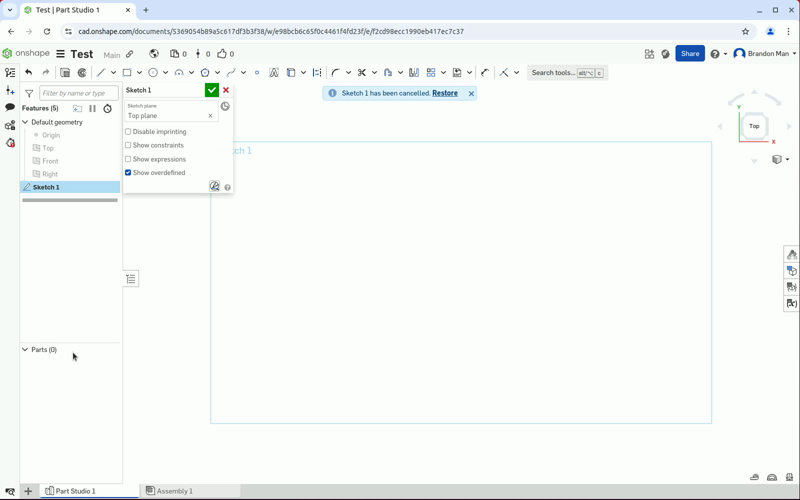
key(y)
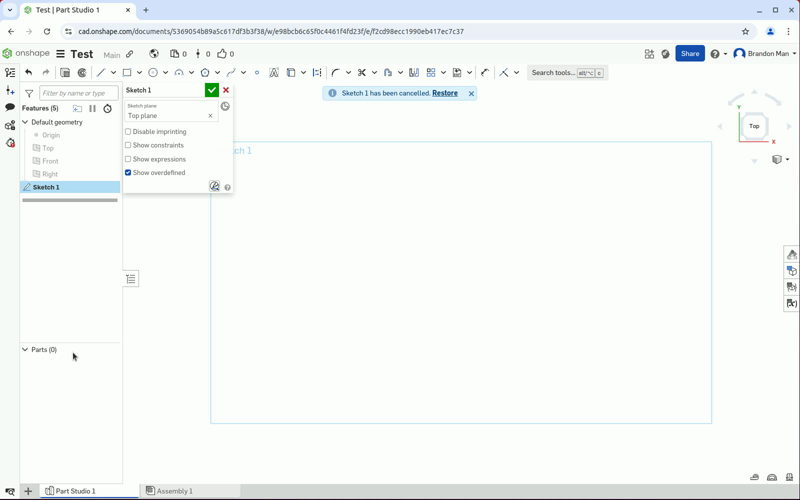
key(l)
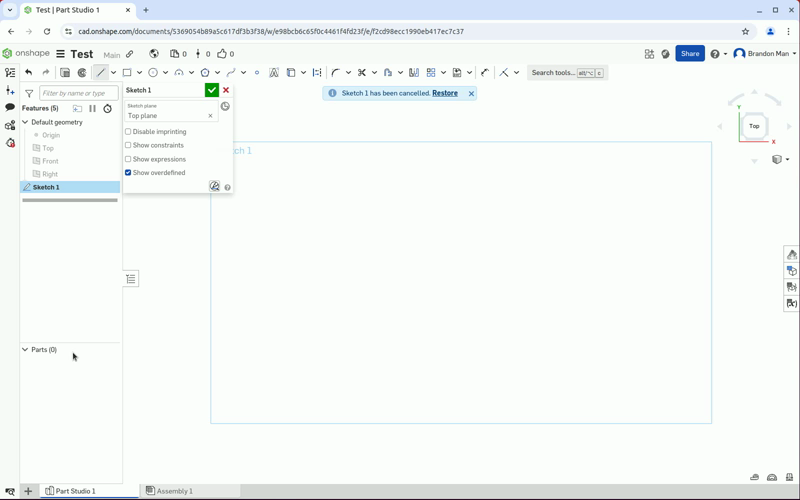
key_down(shift)
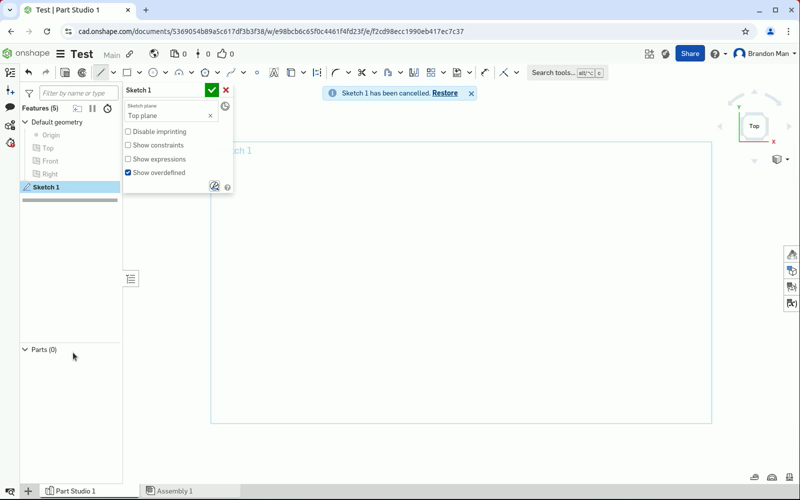
mouse_move(379, 363)
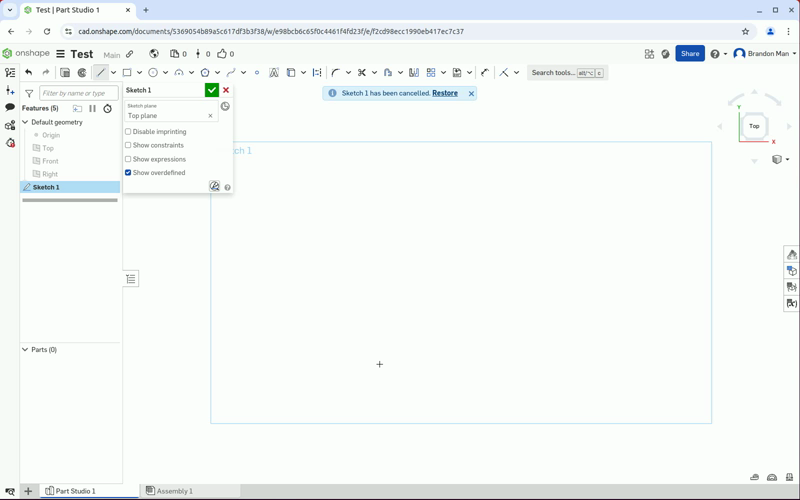
click(379, 363)
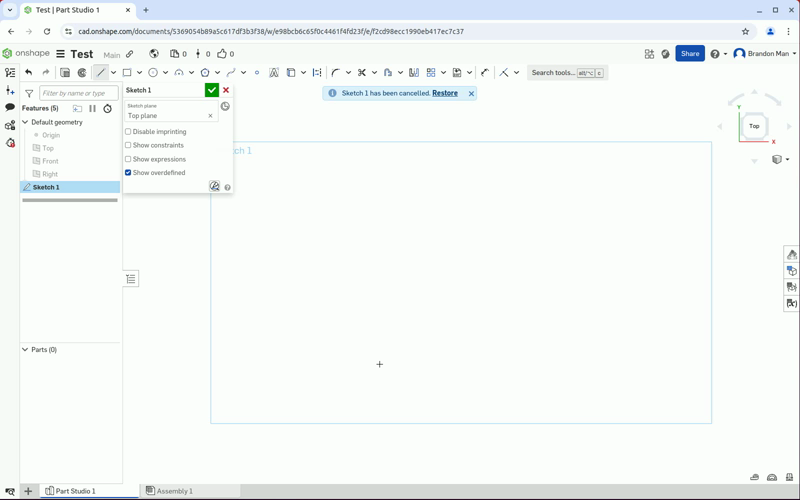
key_up(shift)
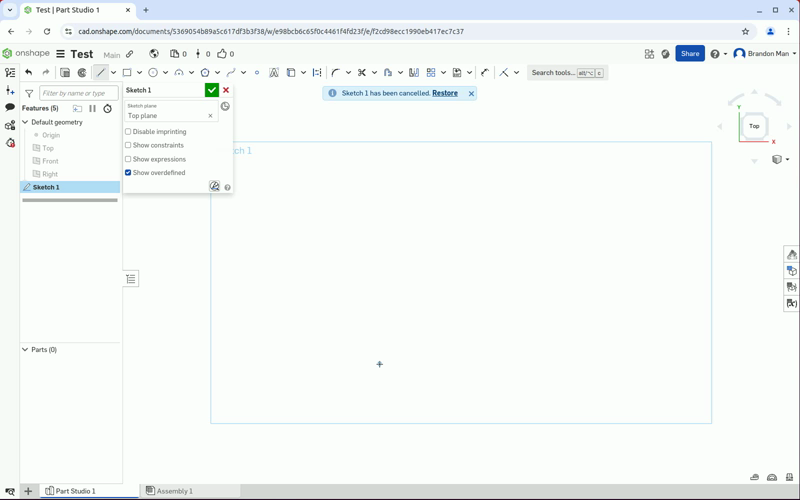
key_down(shift)
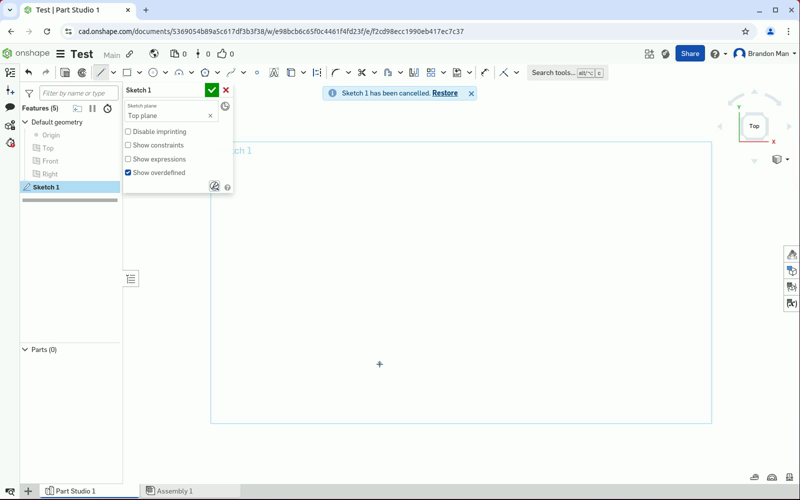
mouse_move(540, 363)
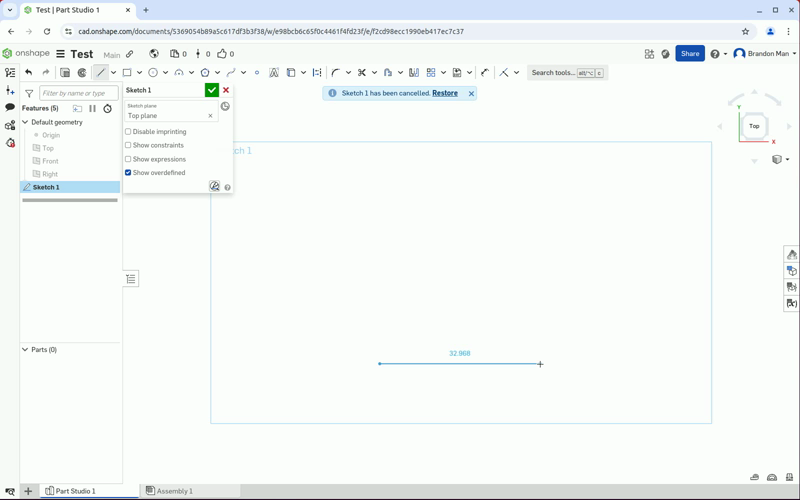
click(540, 363)
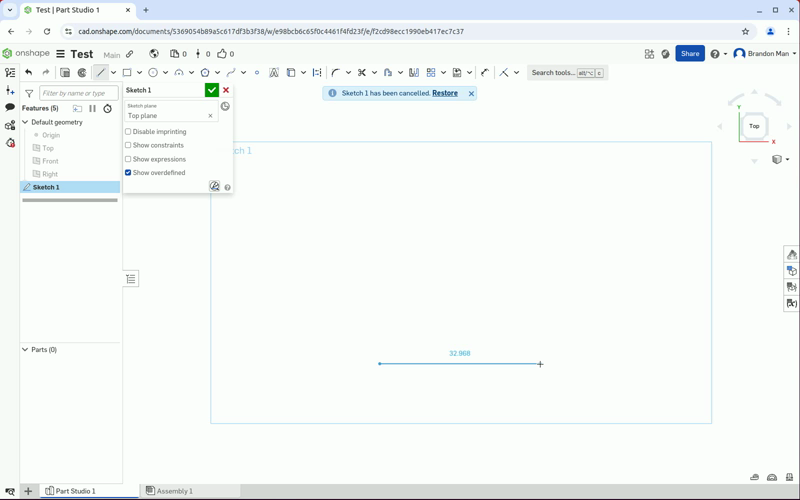
key_up(shift)
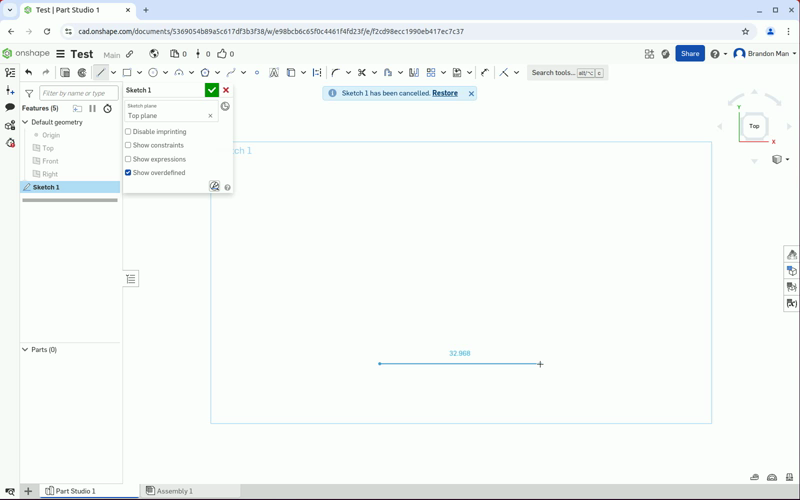
key_down(shift)
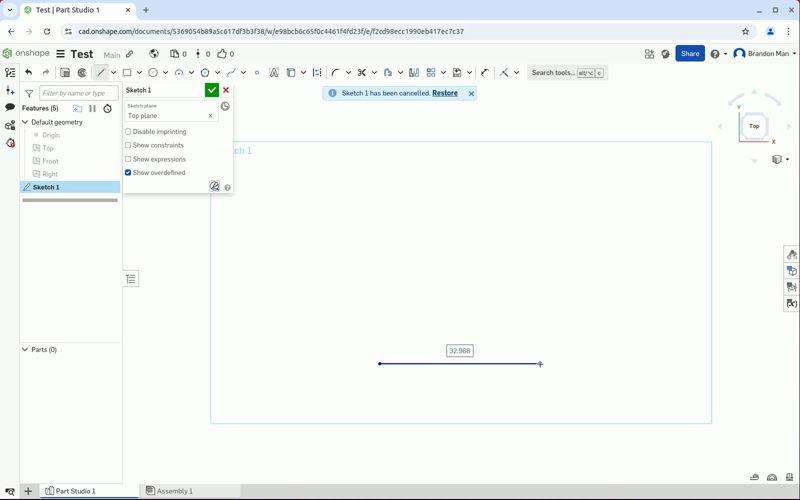
mouse_move(540, 203)
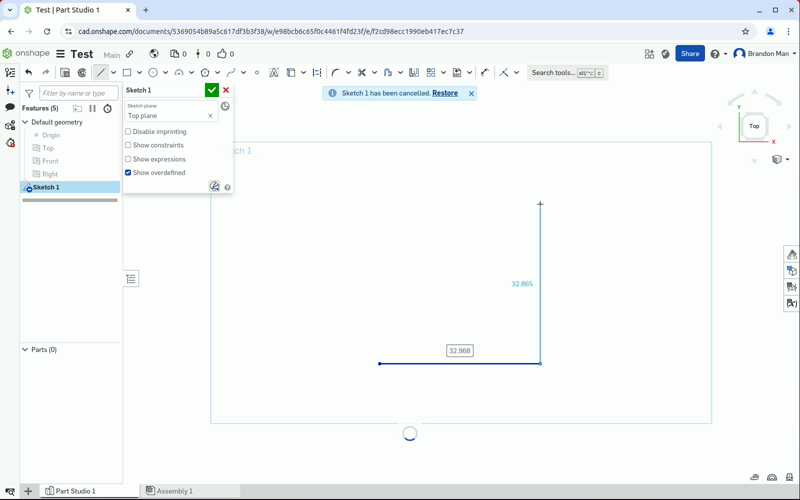
click(540, 203)
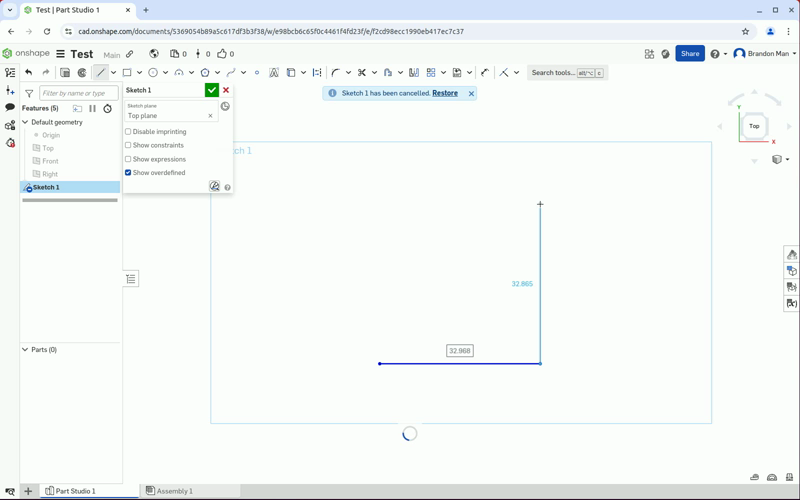
key_up(shift)
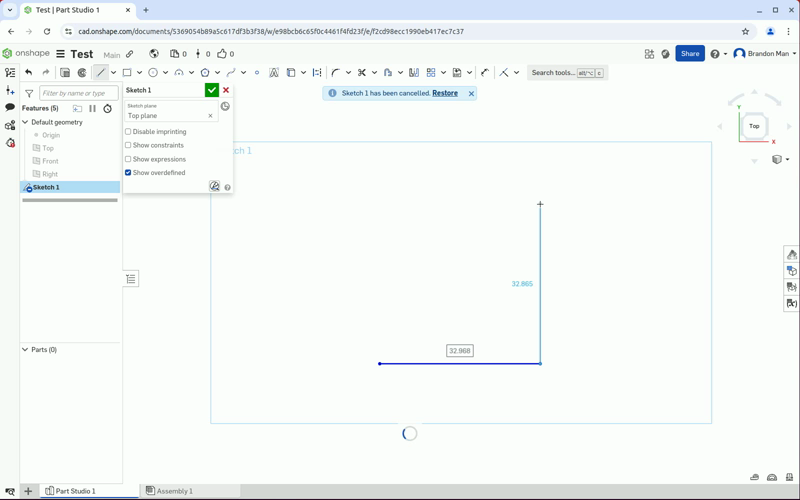
key_down(shift)
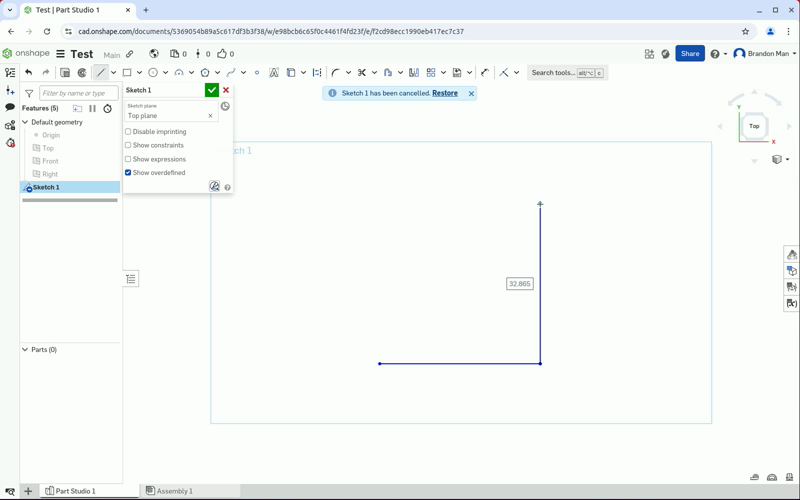
mouse_move(379, 203)
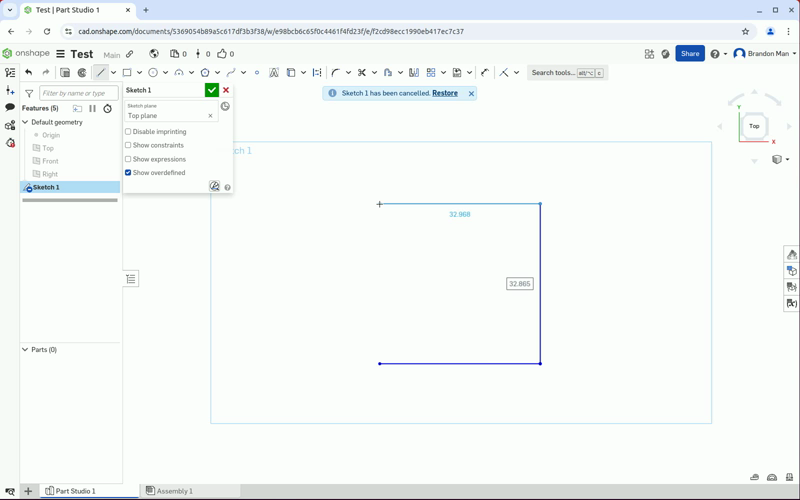
click(379, 203)
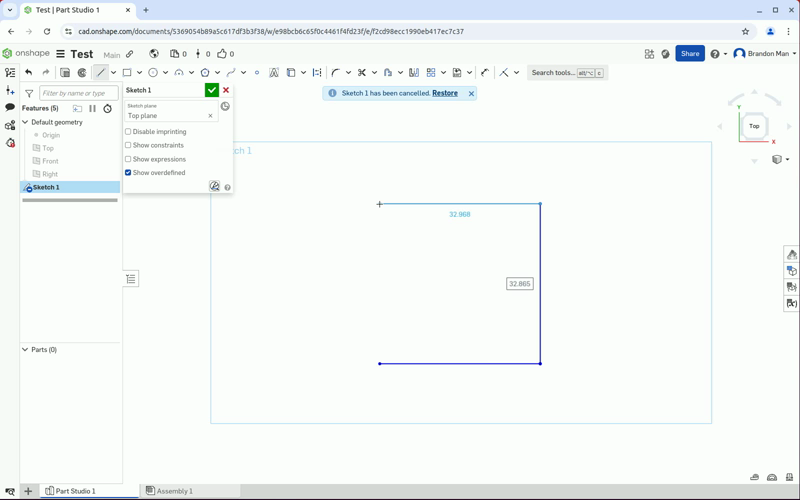
key_up(shift)
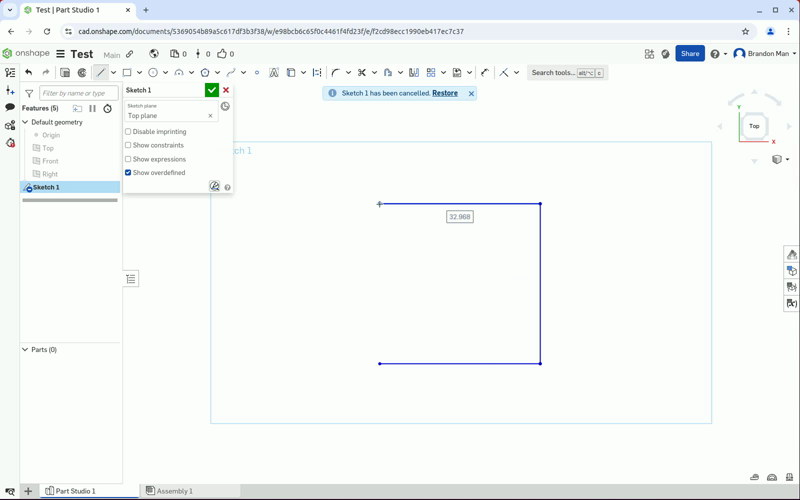
key_down(shift)
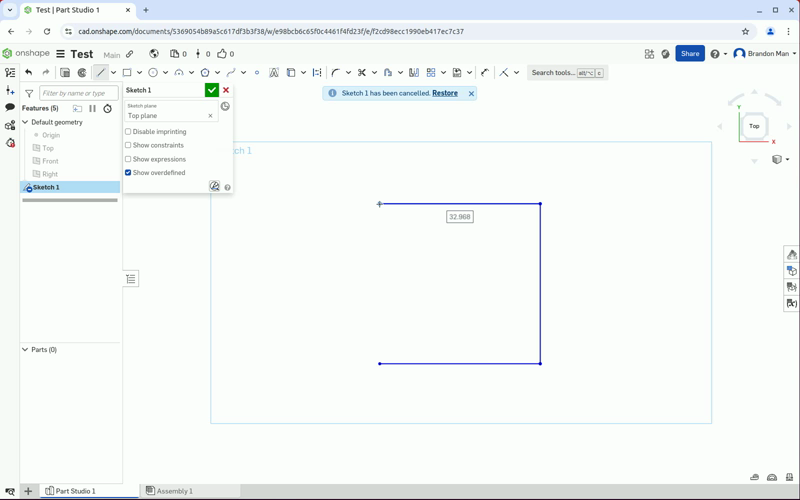
mouse_move(379, 363)
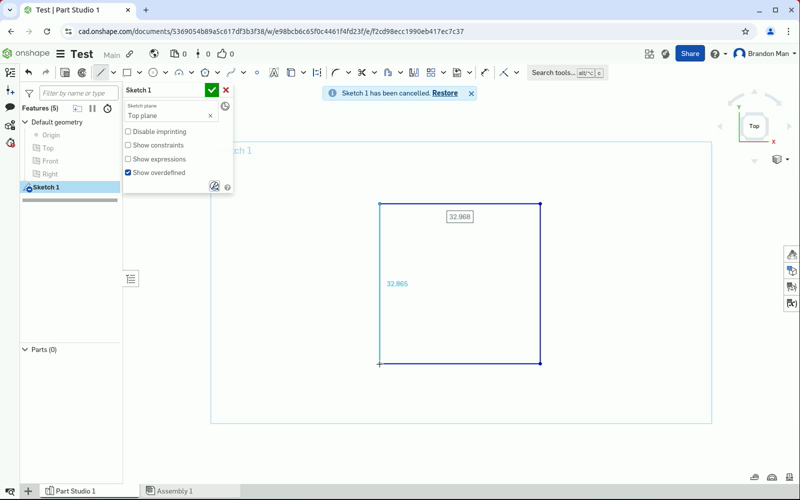
key_up(shift)
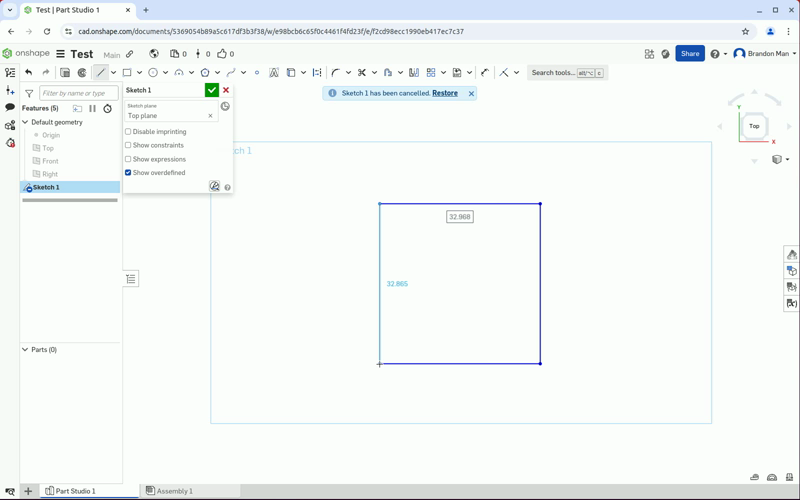
click(379, 363)
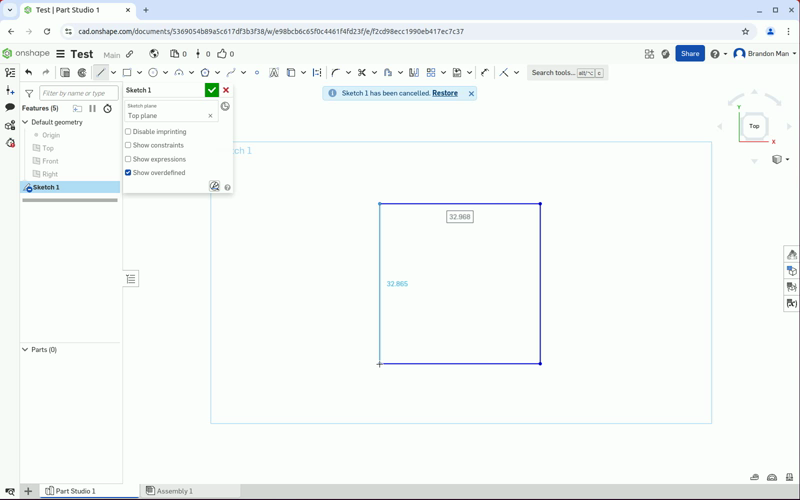
key(esc)
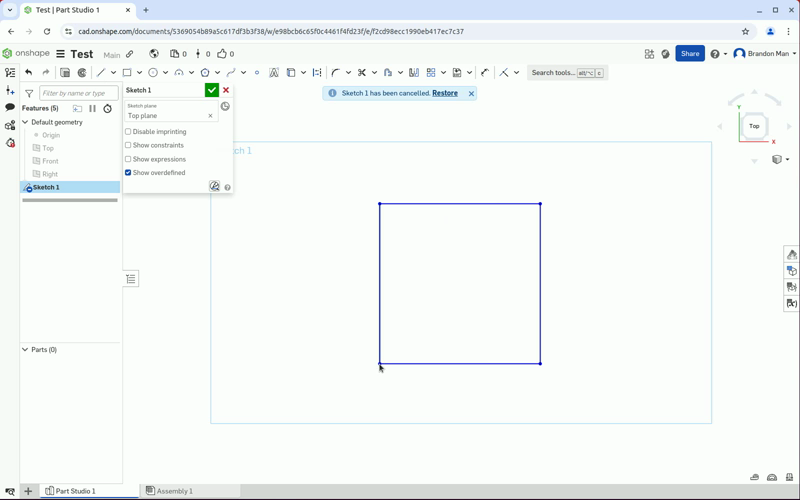
mouse_move(487, 227)
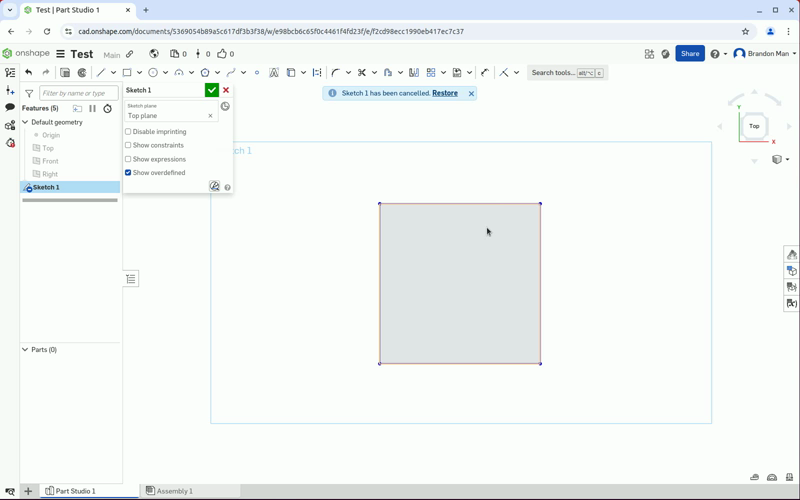
click(487, 227)
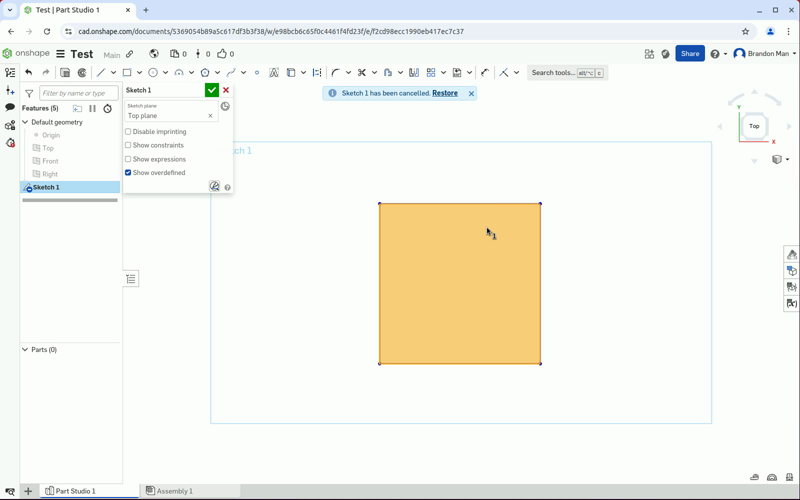
mouse_move(73, 352)
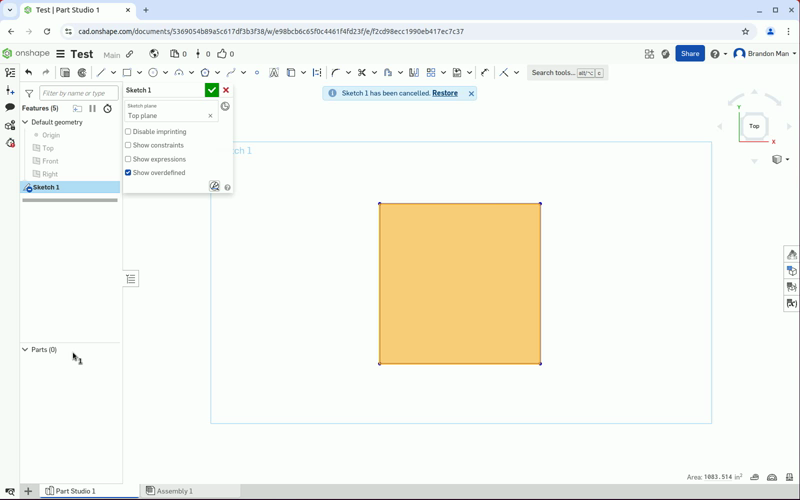
key(shift+y)
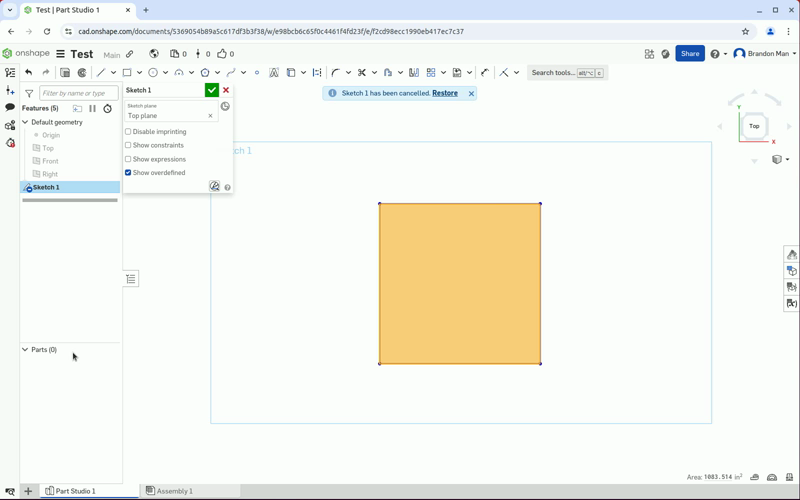
key(shift+e)
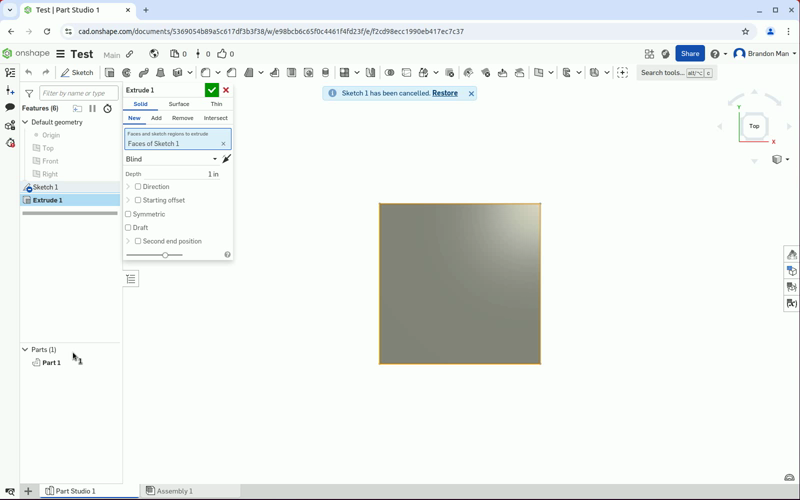
mouse_move(143, 106)
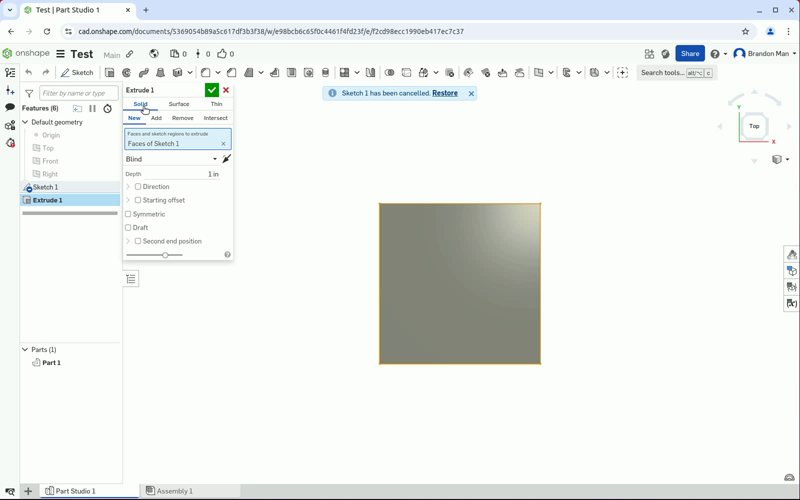
click(143, 106)
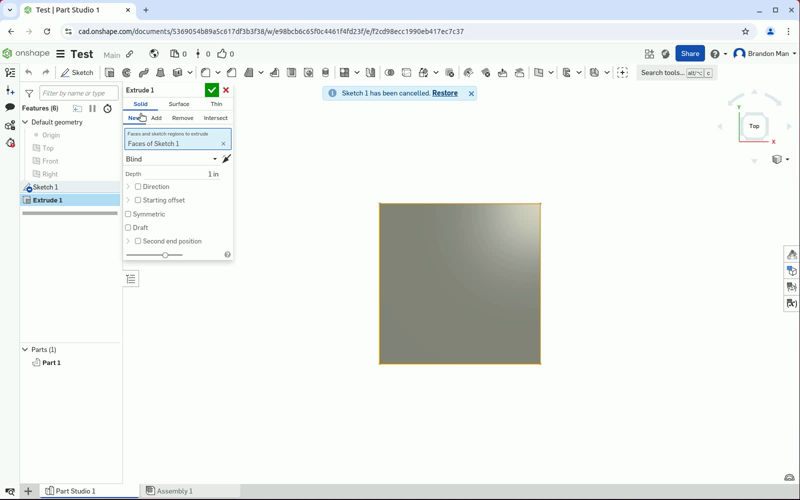
mouse_move(137, 120)
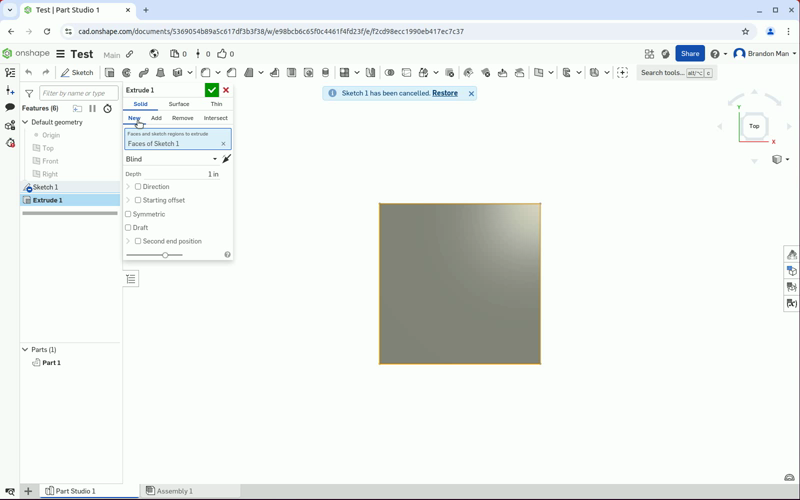
click(137, 120)
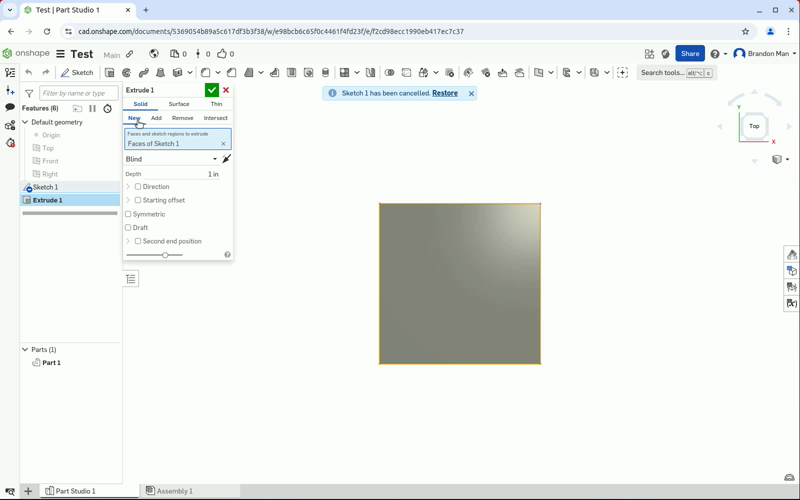
key(tab, 4)
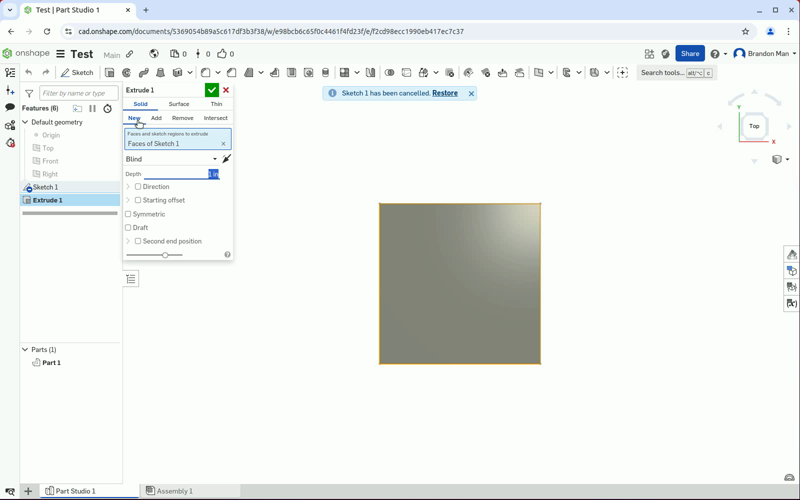
text(1.685)
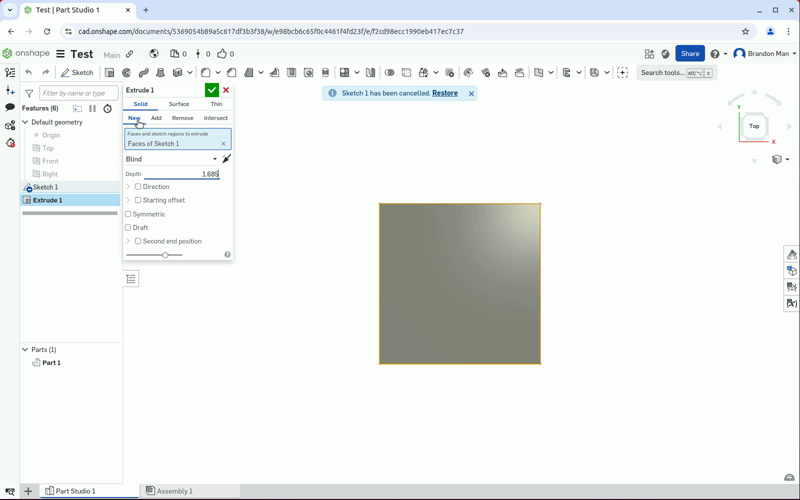
key(enter)
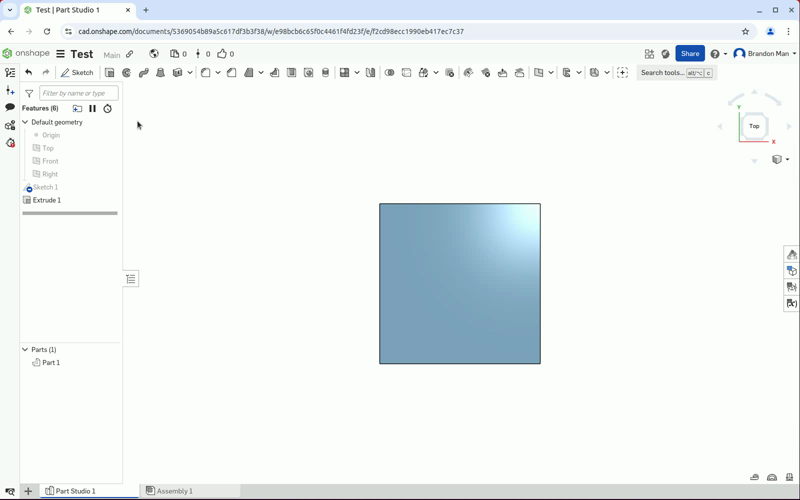
key(shift+h)
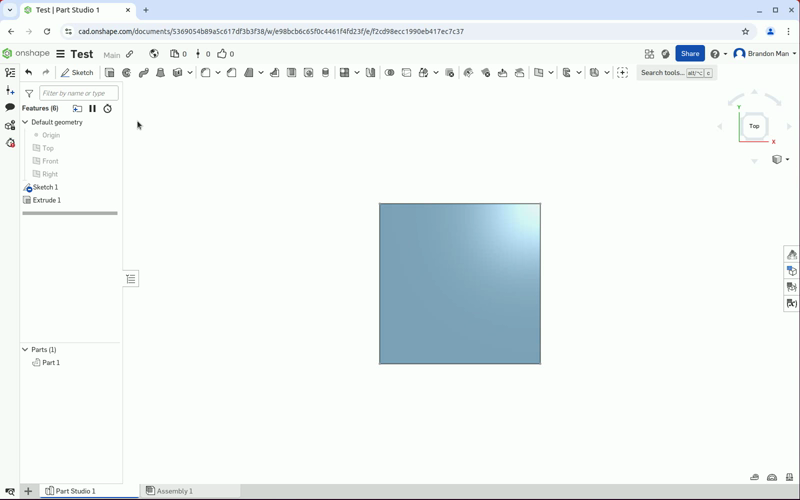
key(shift+h)
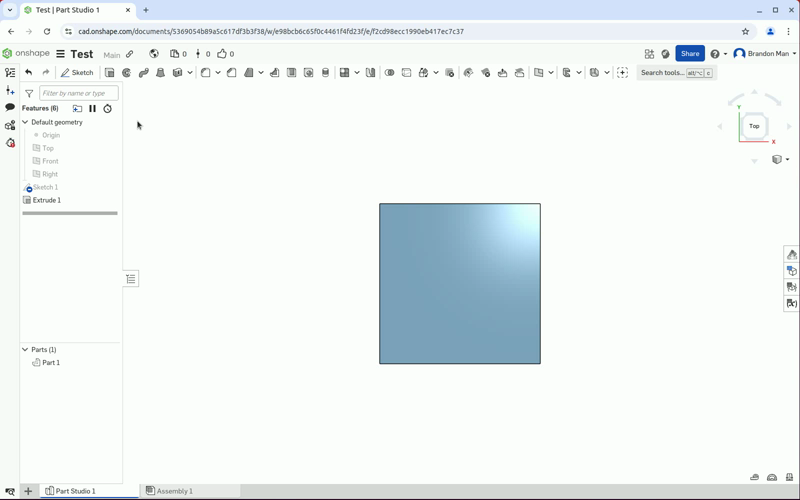
mouse_move(73, 189)
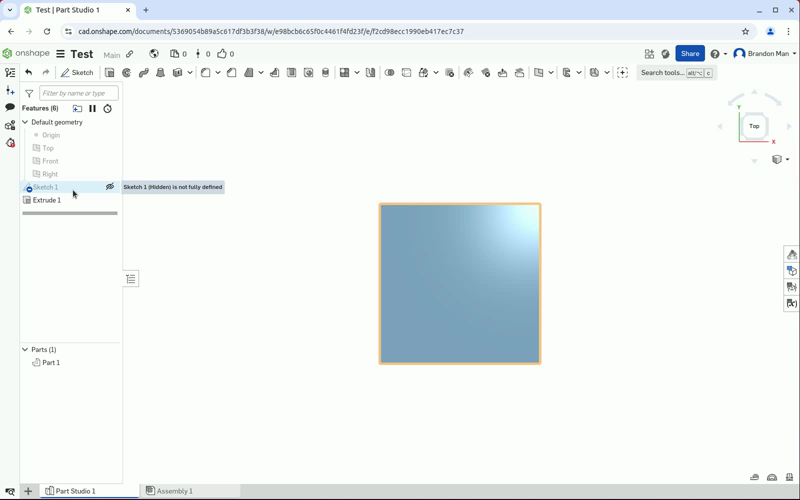
click(73, 189)
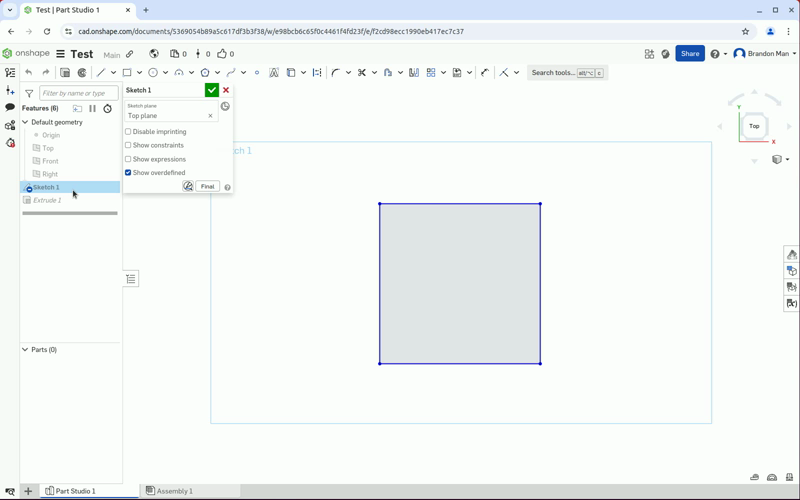
mouse_move(229, 92)
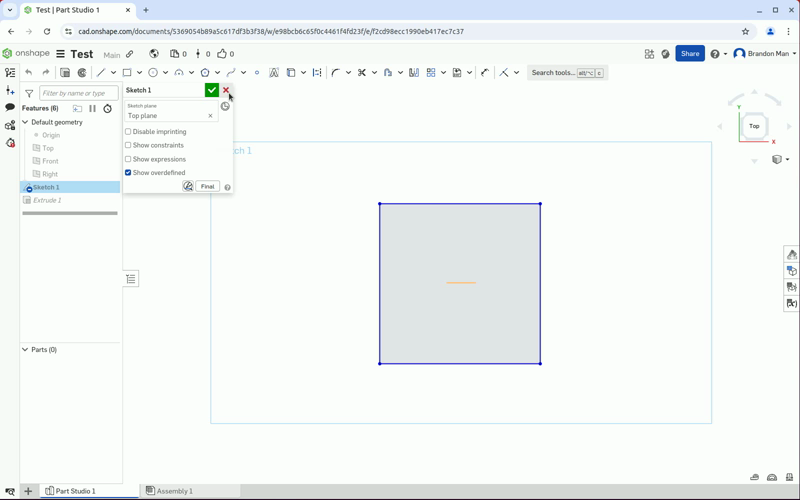
click(229, 92)
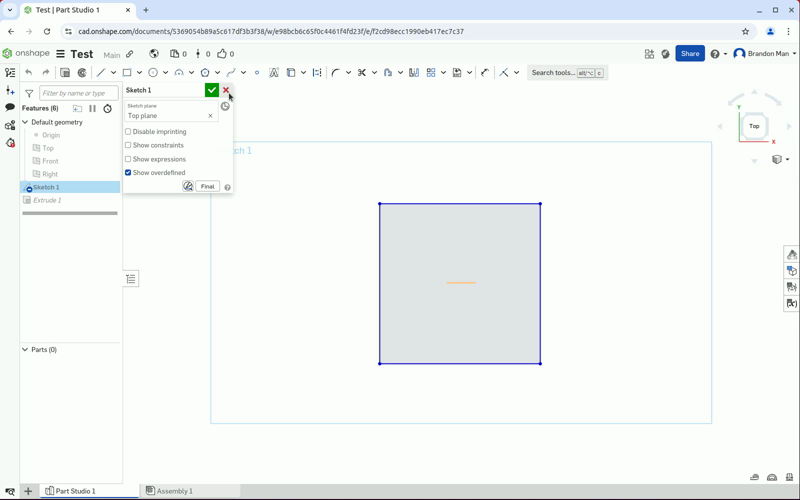
key(shift+s)
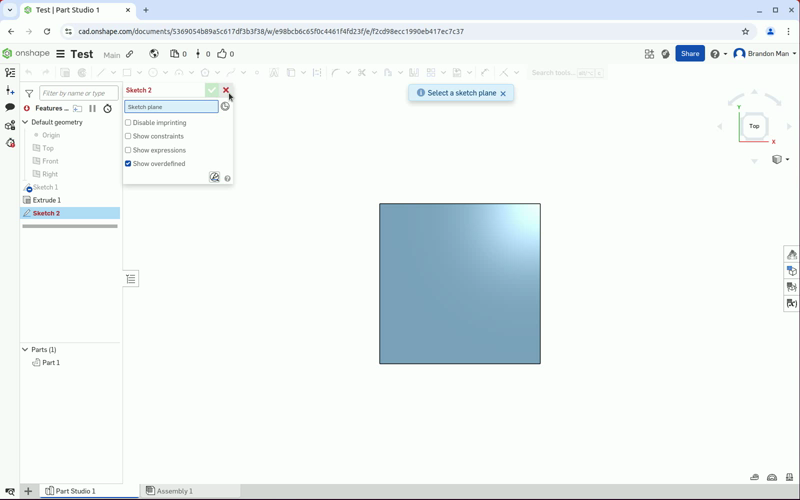
mouse_move(73, 150)
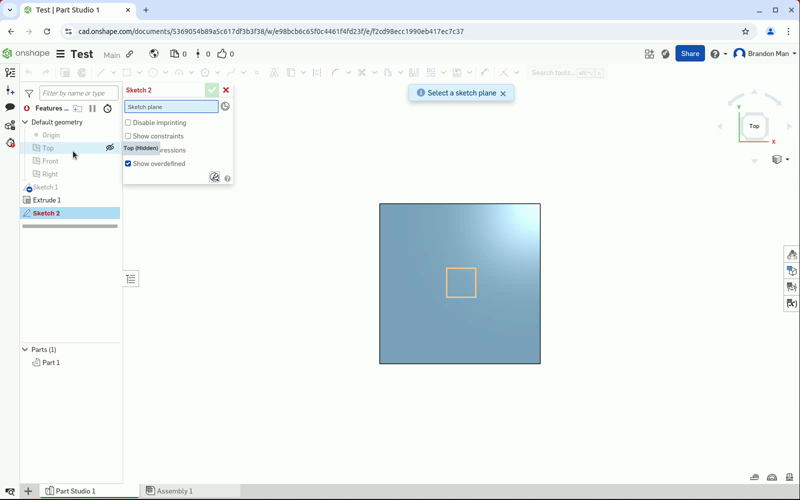
click(73, 150)
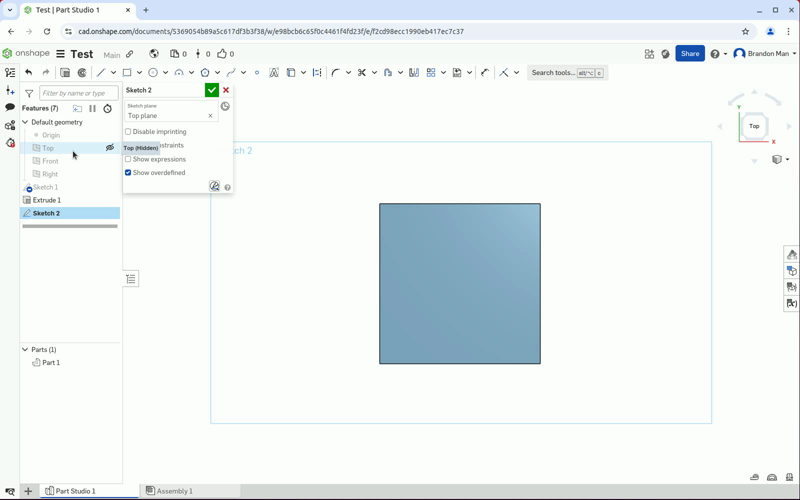
mouse_move(73, 352)
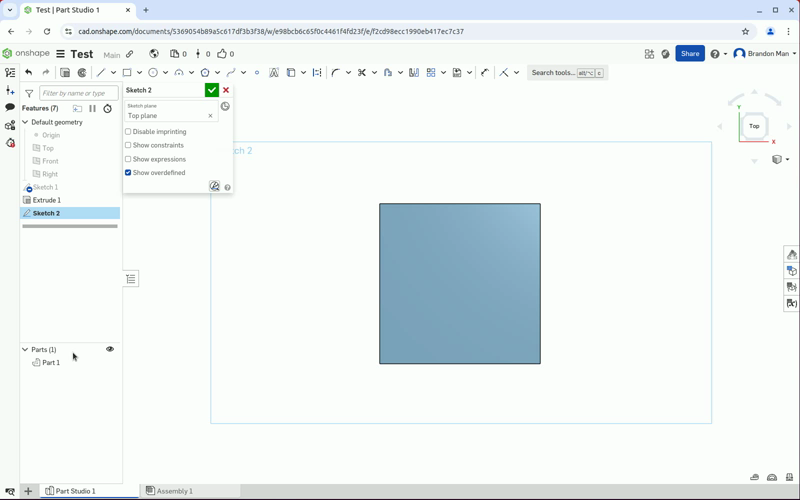
key(y)
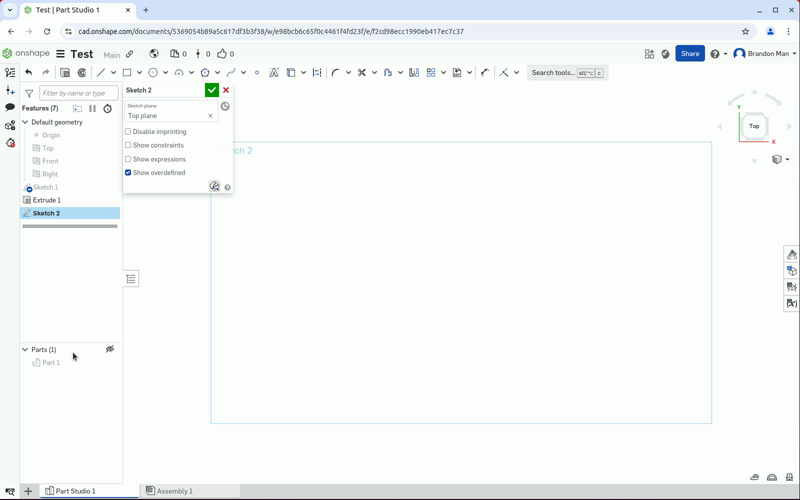
key(l)
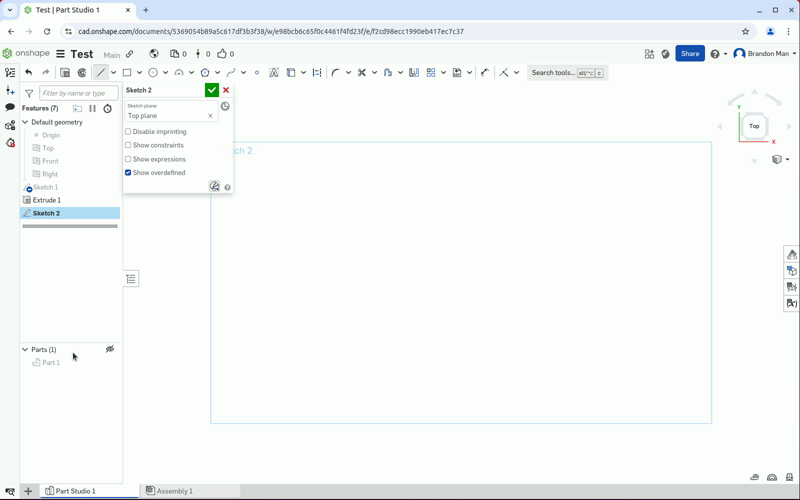
key_down(shift)
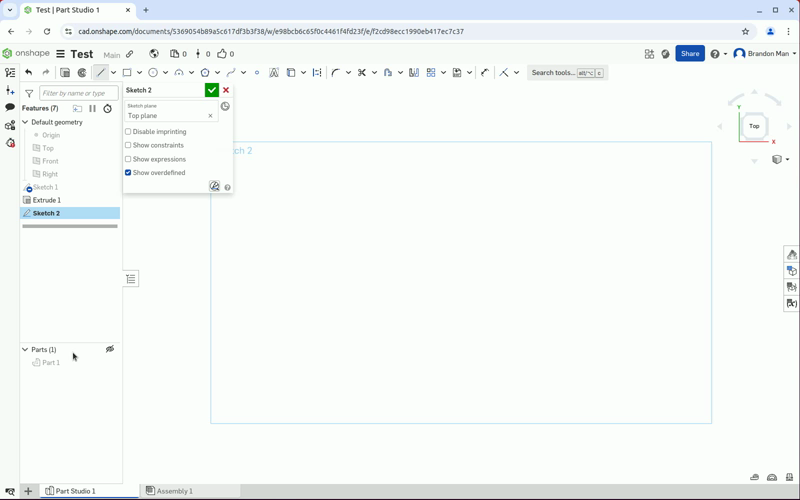
mouse_move(348, 395)
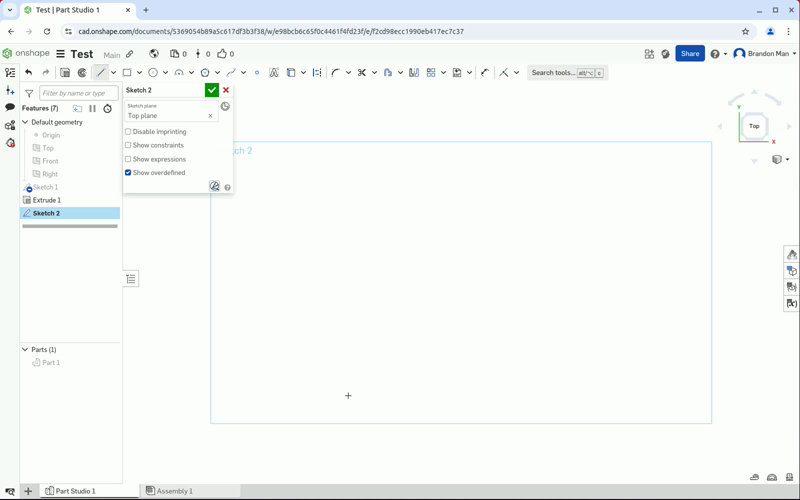
click(348, 395)
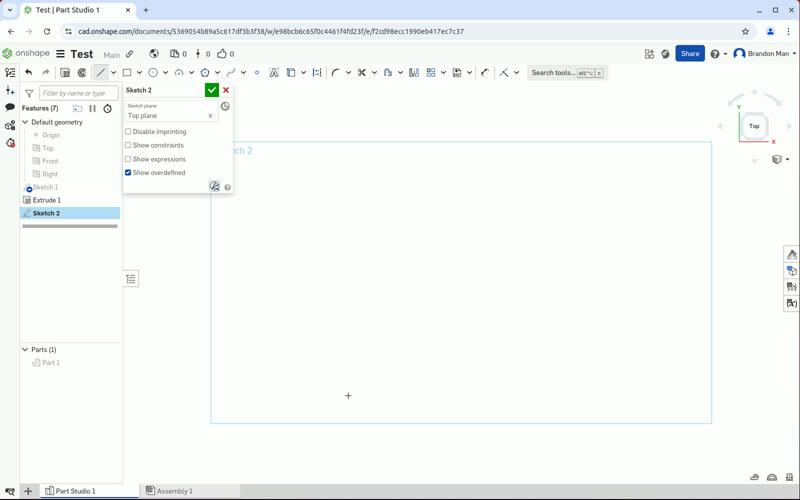
key_up(shift)
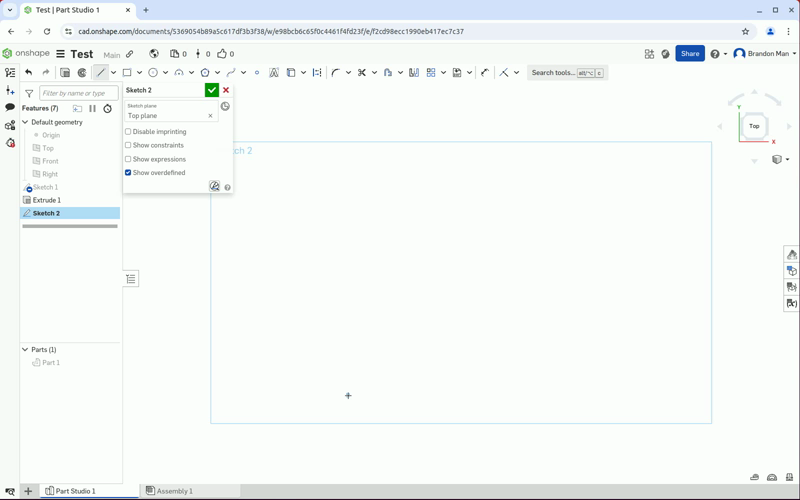
key_down(shift)
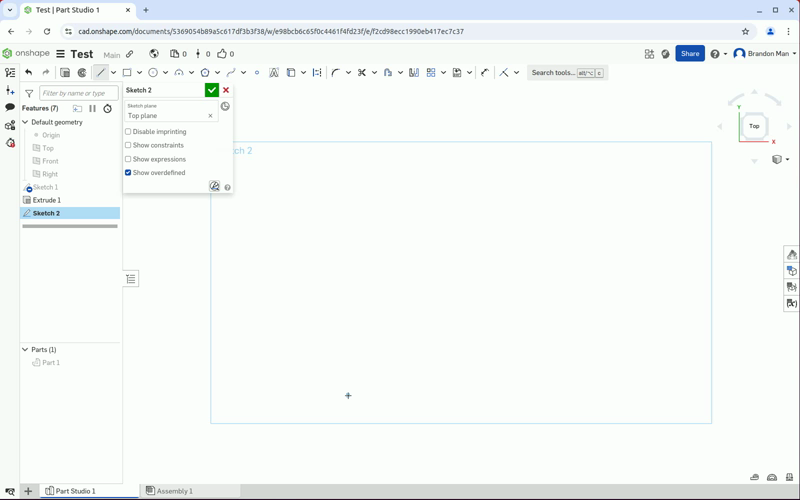
mouse_move(572, 395)
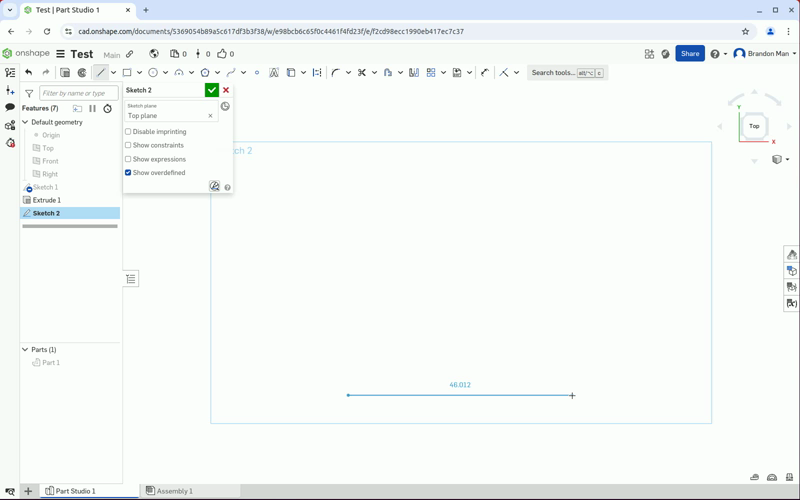
click(572, 395)
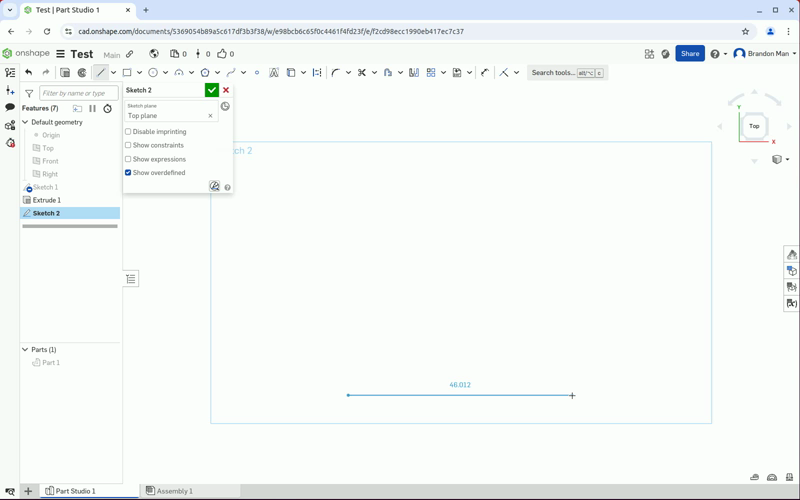
key_up(shift)
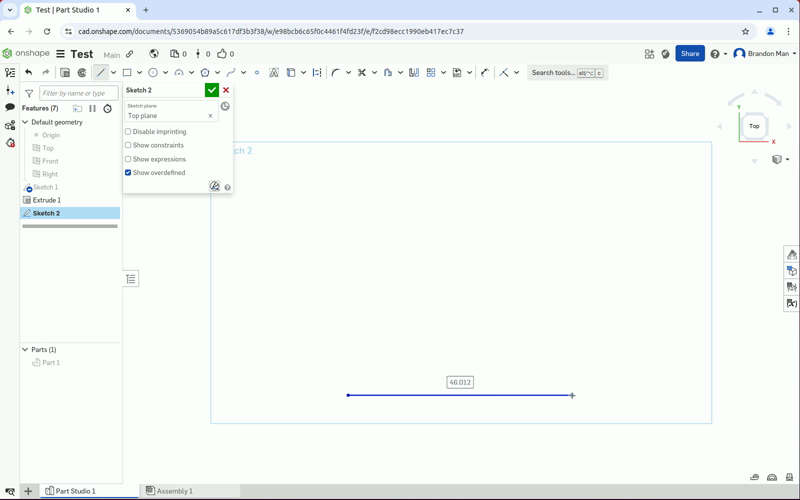
key_down(shift)
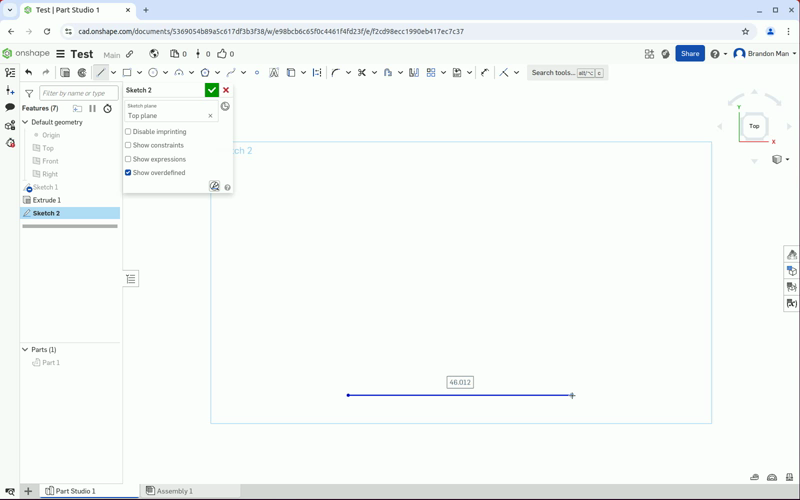
mouse_move(572, 171)
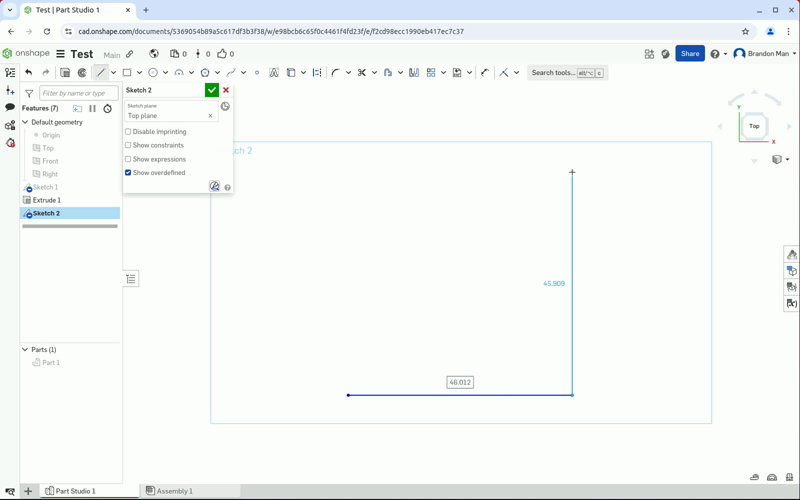
click(572, 171)
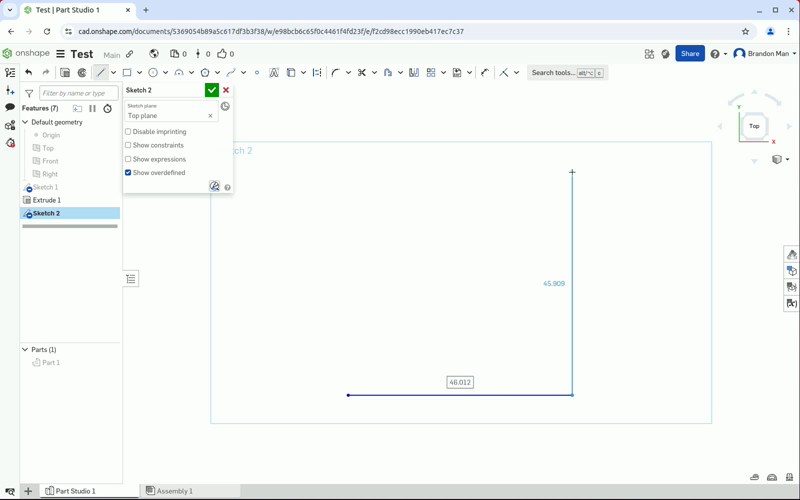
key_up(shift)
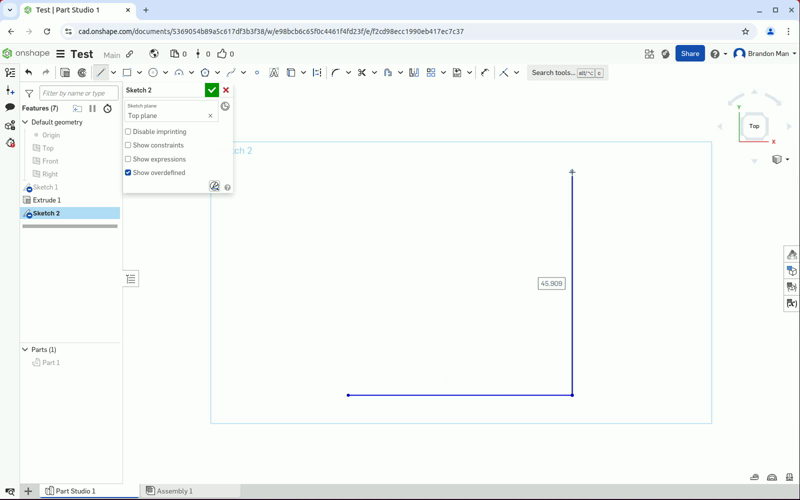
key_down(shift)
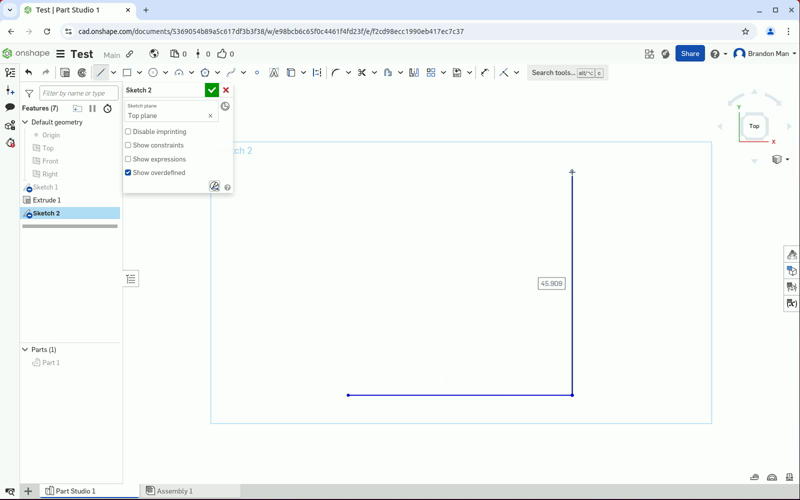
mouse_move(348, 171)
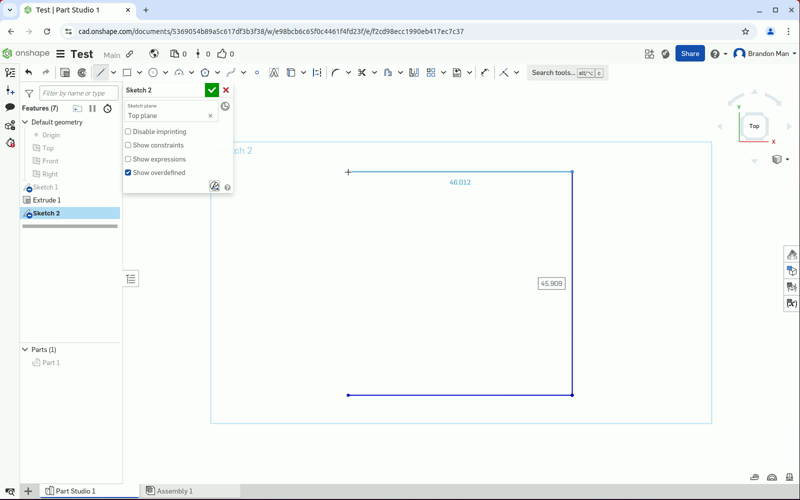
click(348, 171)
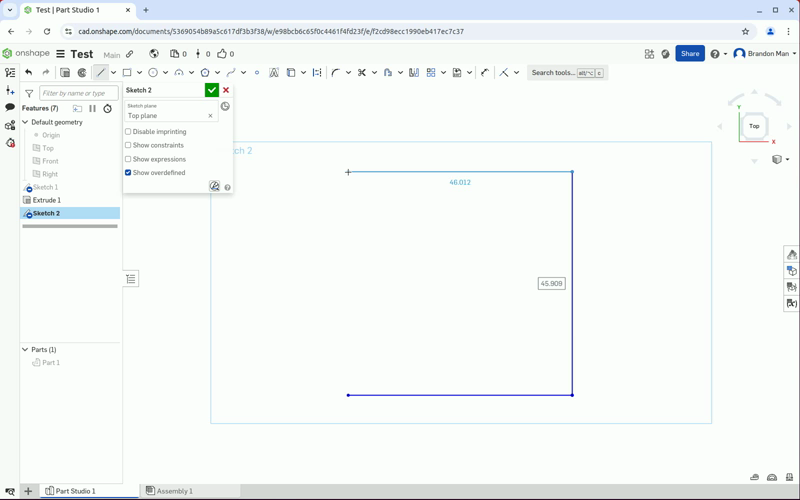
key_up(shift)
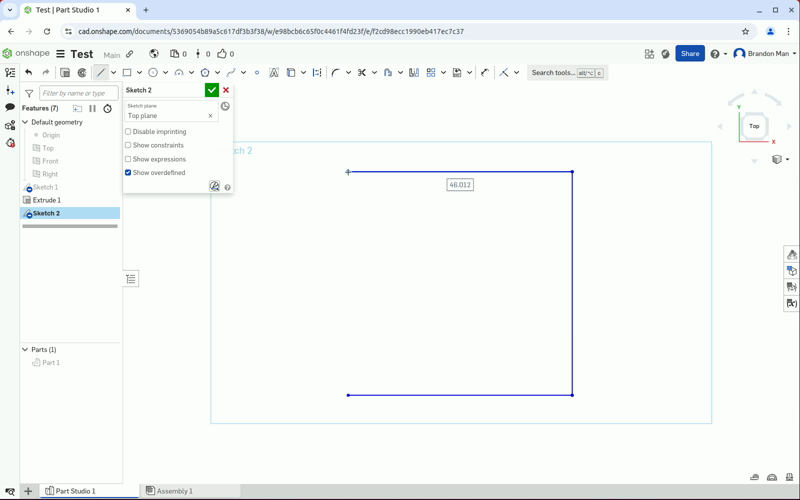
key_down(shift)
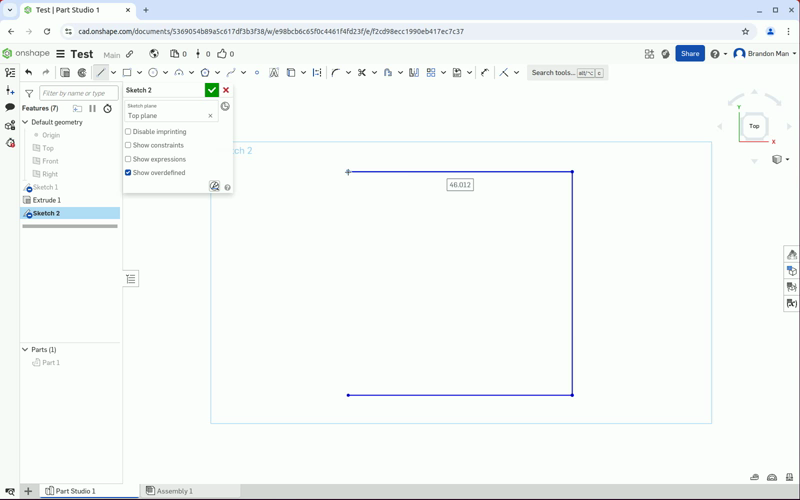
mouse_move(348, 395)
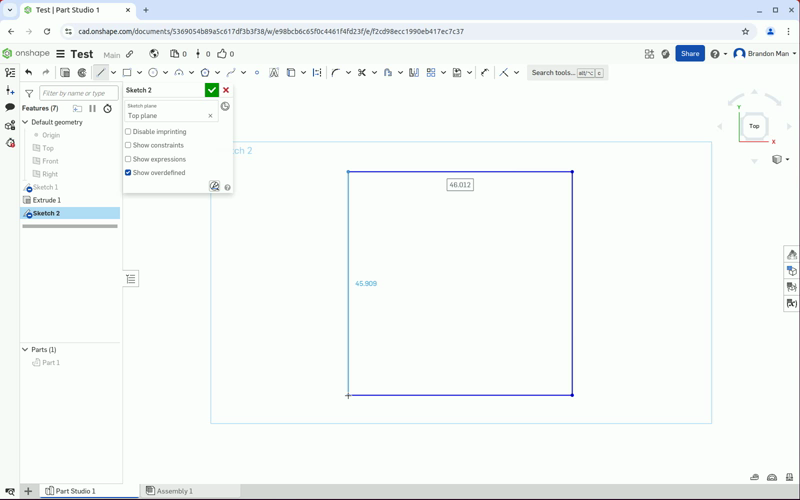
key_up(shift)
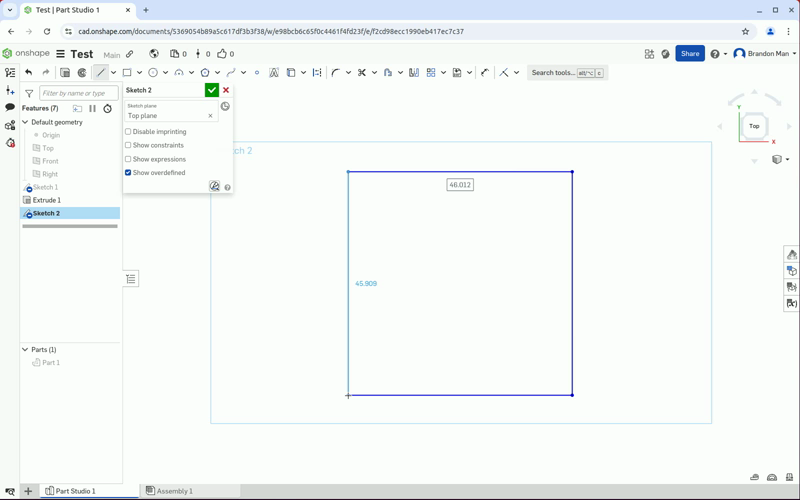
click(348, 395)
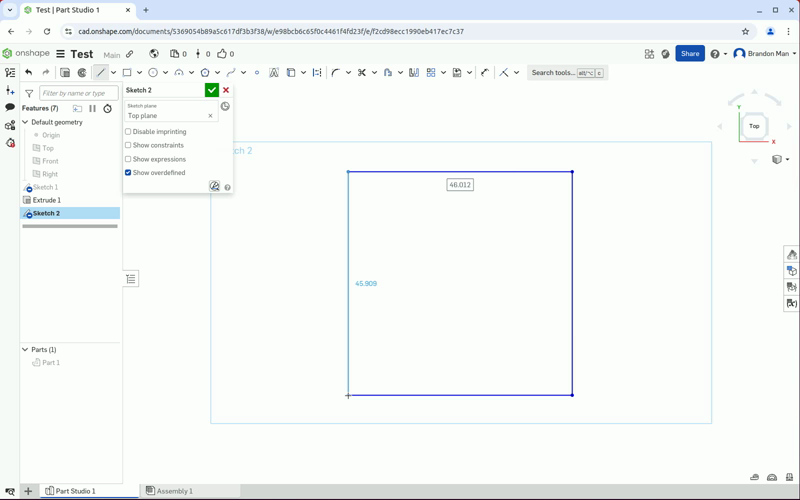
key(esc)
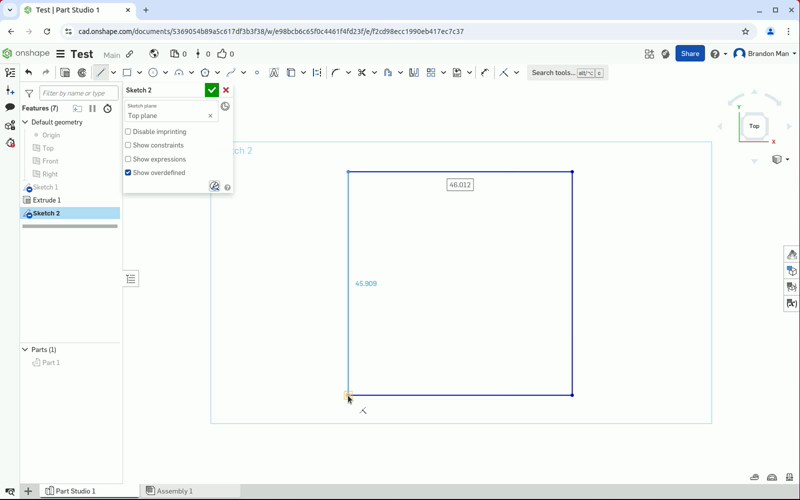
key(l)
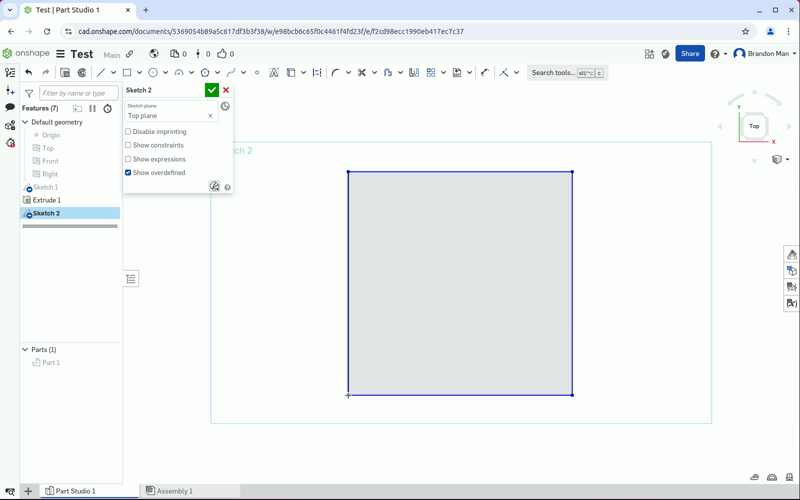
key_down(shift)
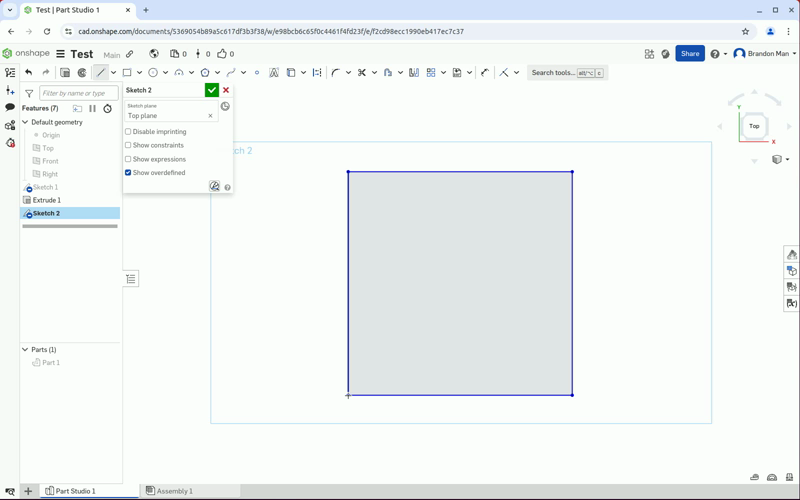
mouse_move(378, 364)
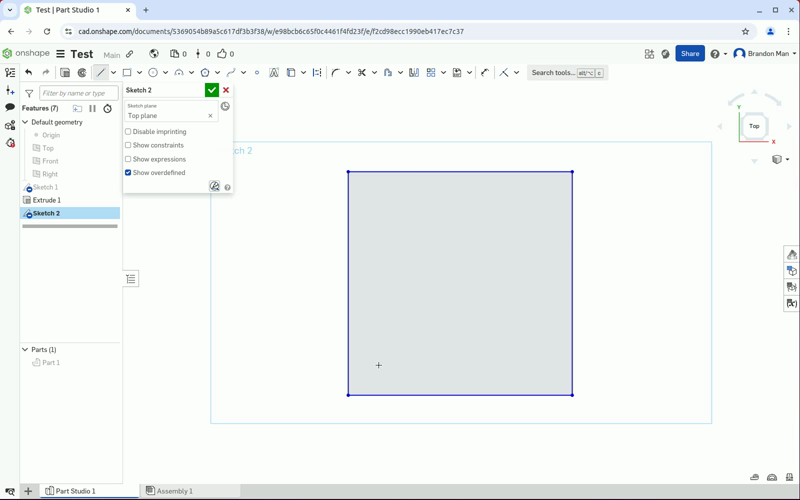
click(378, 364)
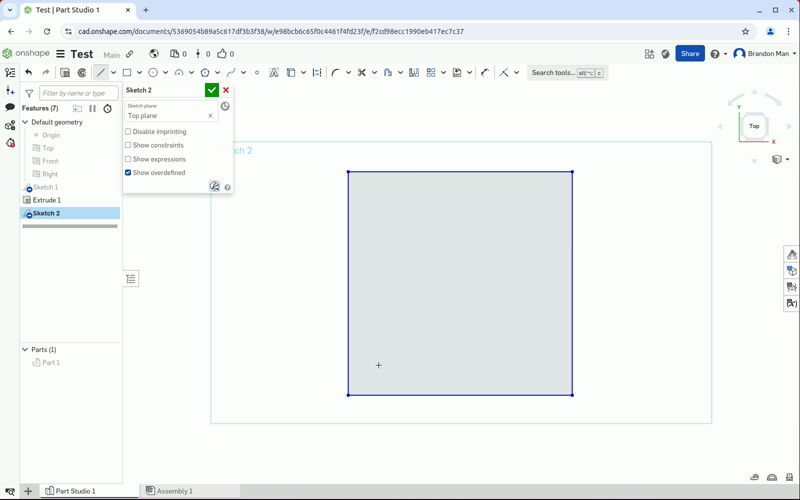
key_up(shift)
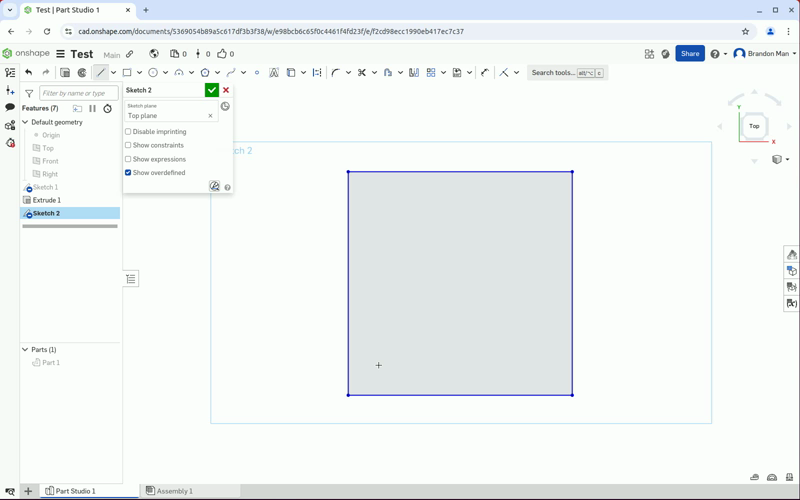
key_down(shift)
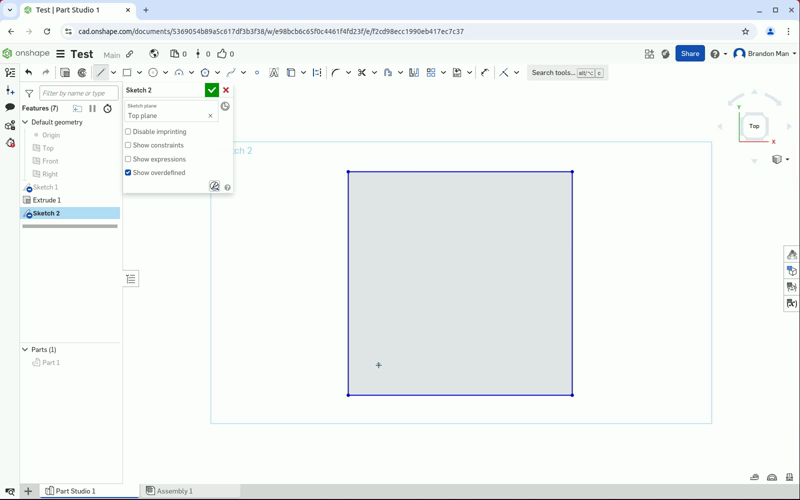
mouse_move(541, 364)
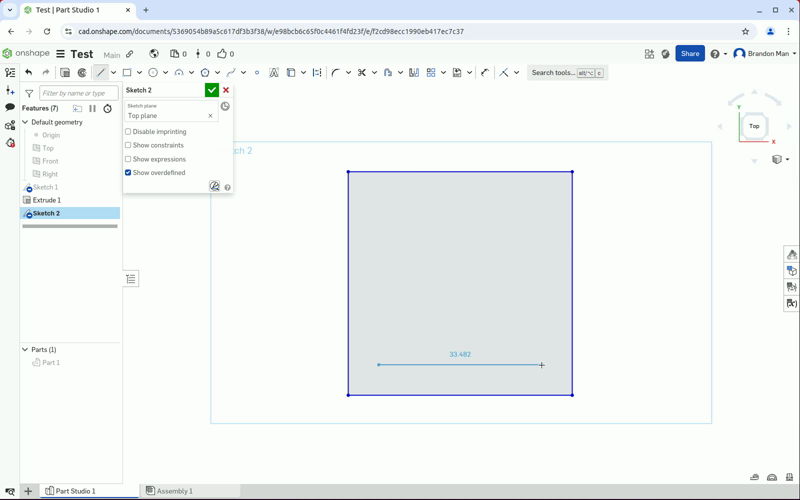
click(541, 364)
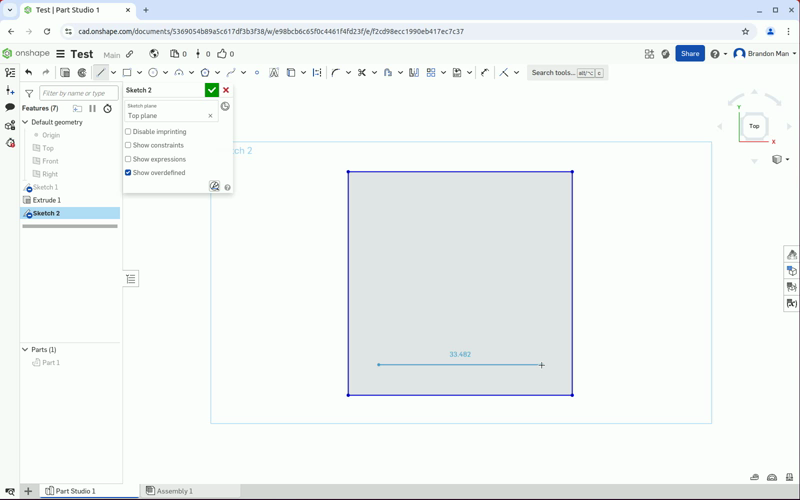
key_up(shift)
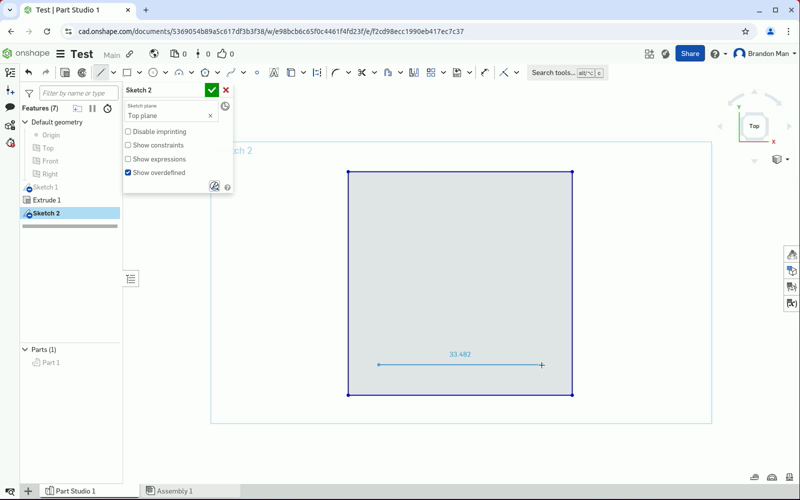
key_down(shift)
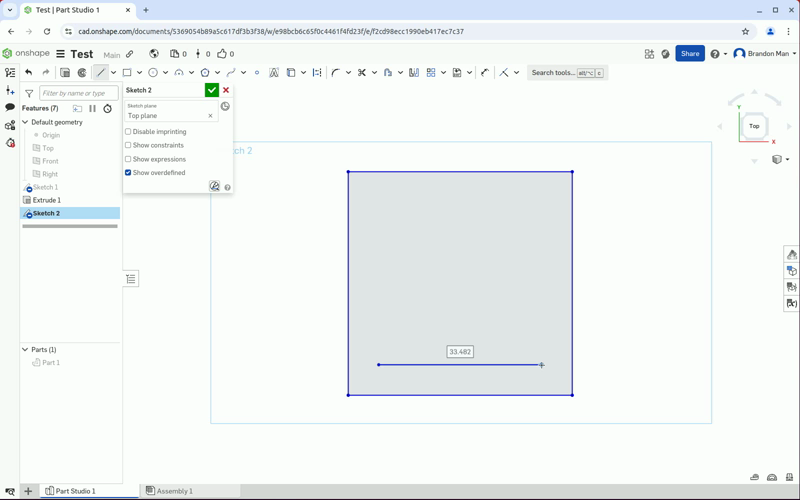
mouse_move(541, 202)
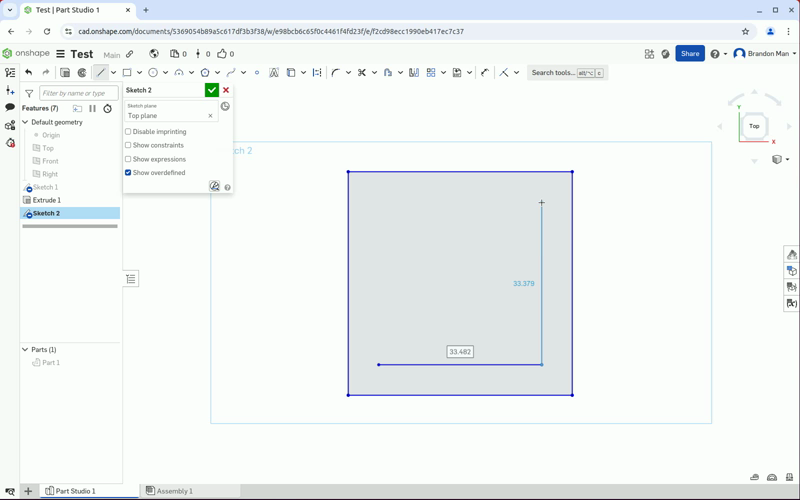
click(541, 202)
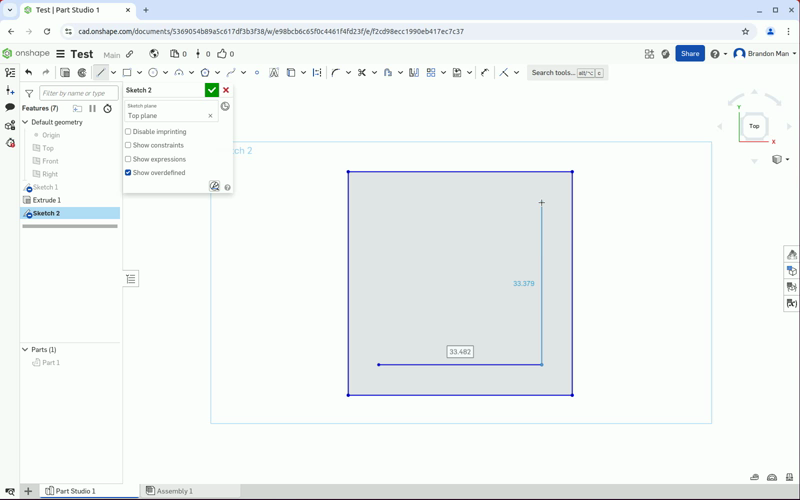
key_up(shift)
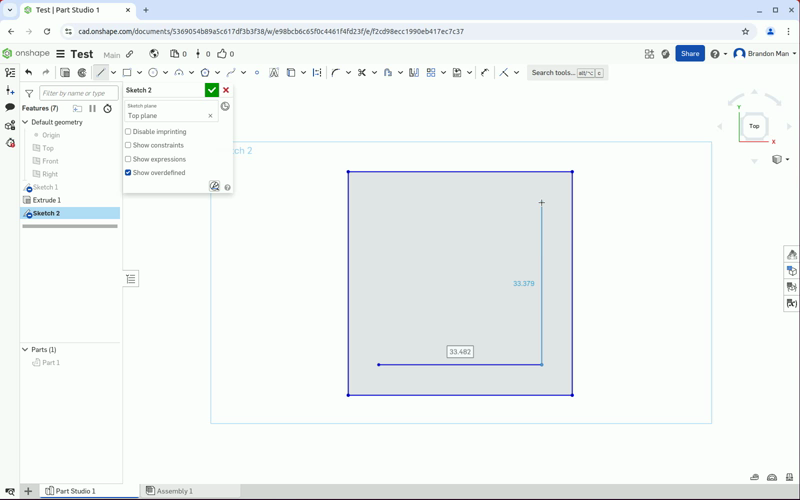
key_down(shift)
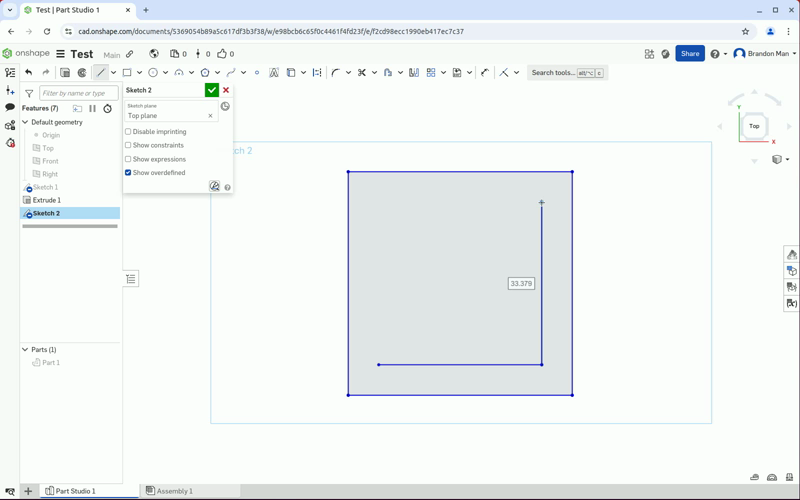
mouse_move(378, 202)
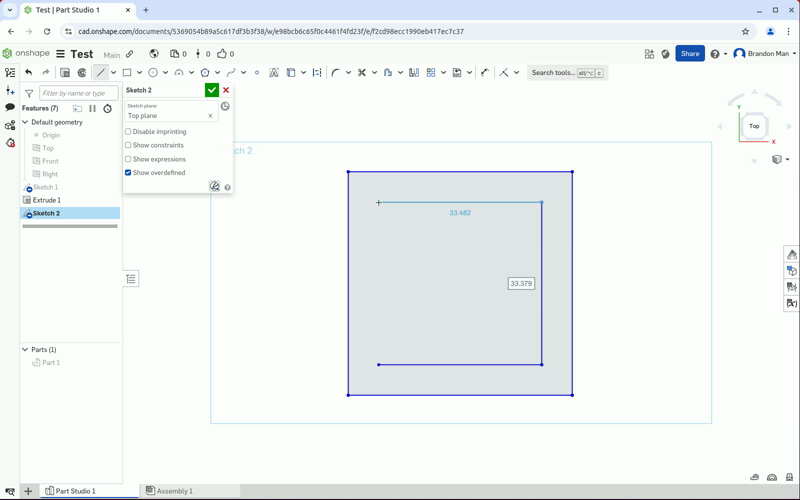
click(378, 202)
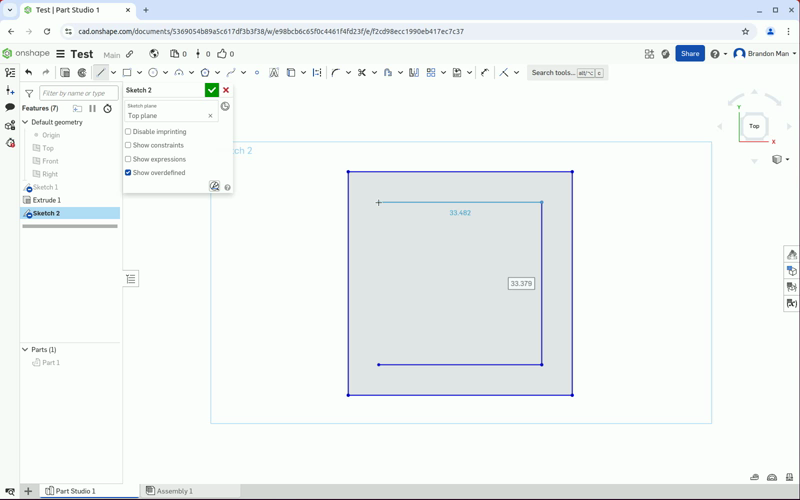
key_up(shift)
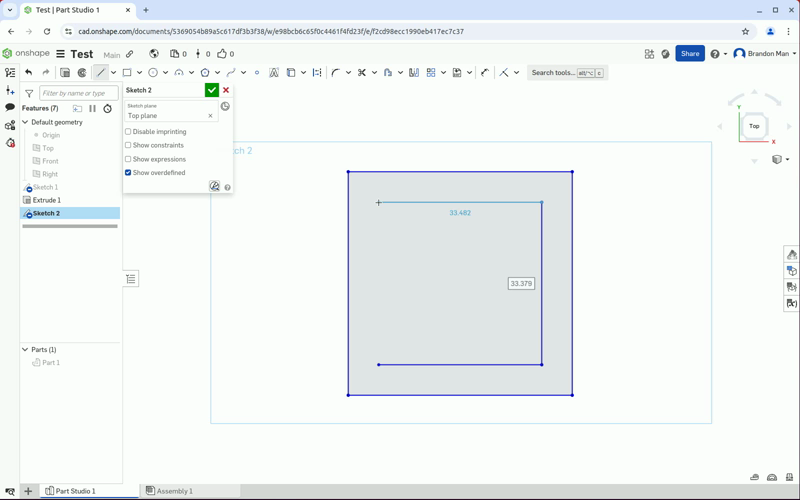
key_down(shift)
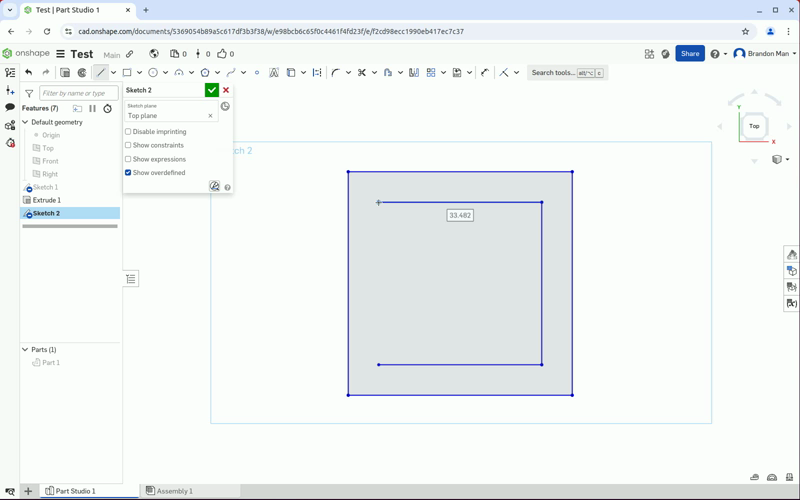
mouse_move(378, 364)
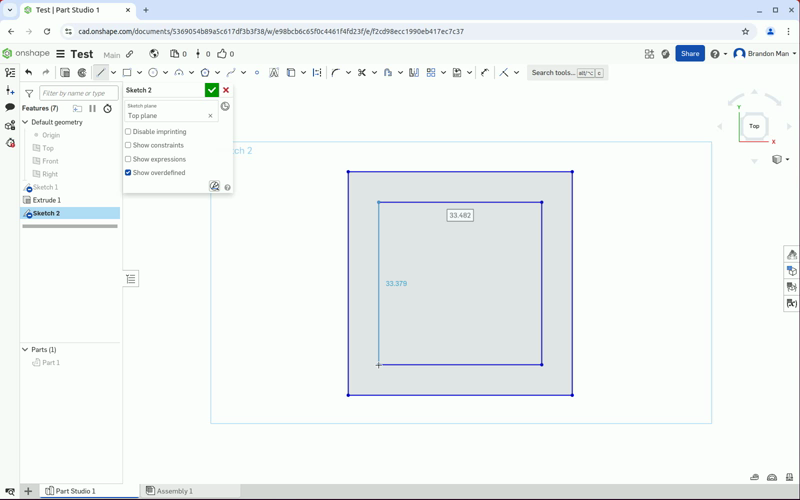
key_up(shift)
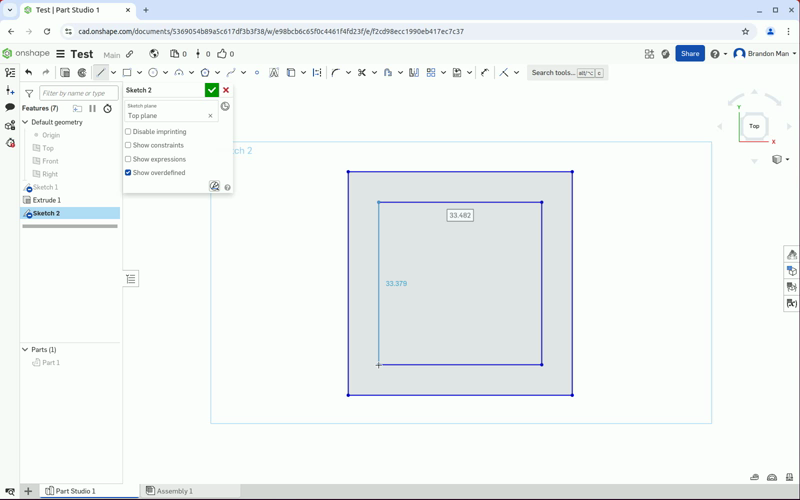
click(378, 364)
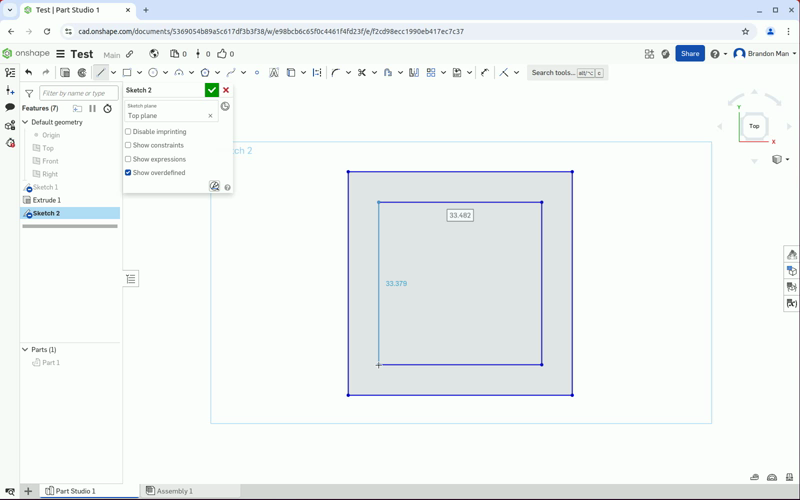
key(esc)
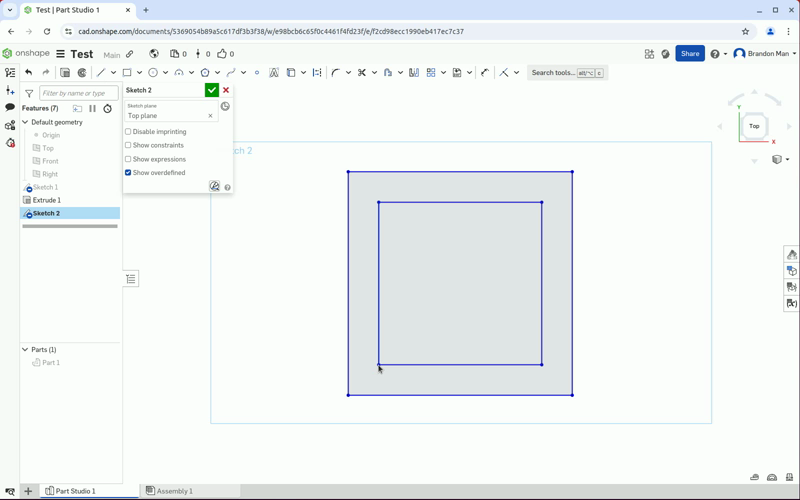
mouse_move(365, 379)
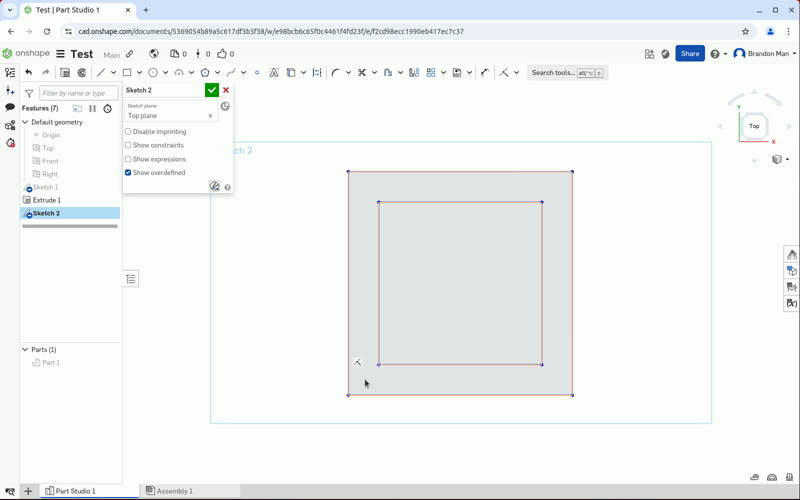
click(365, 379)
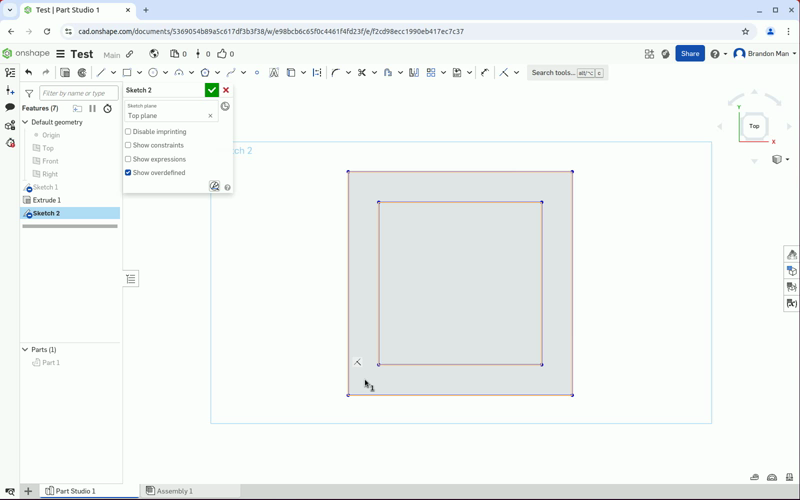
mouse_move(73, 352)
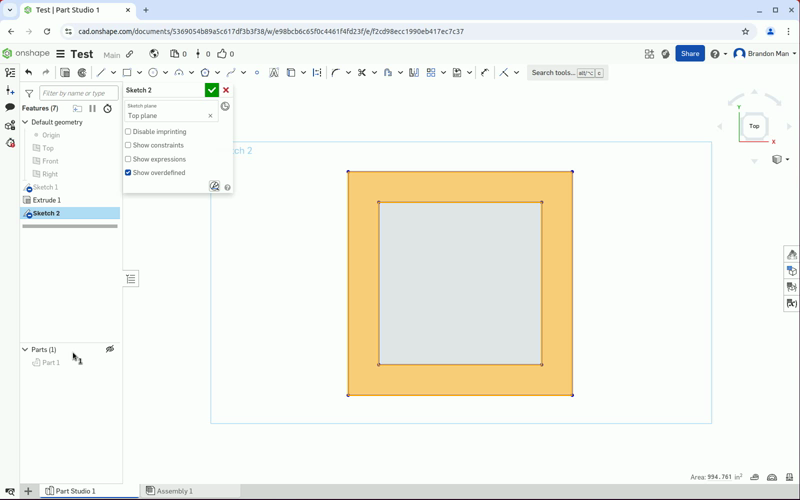
key(shift+y)
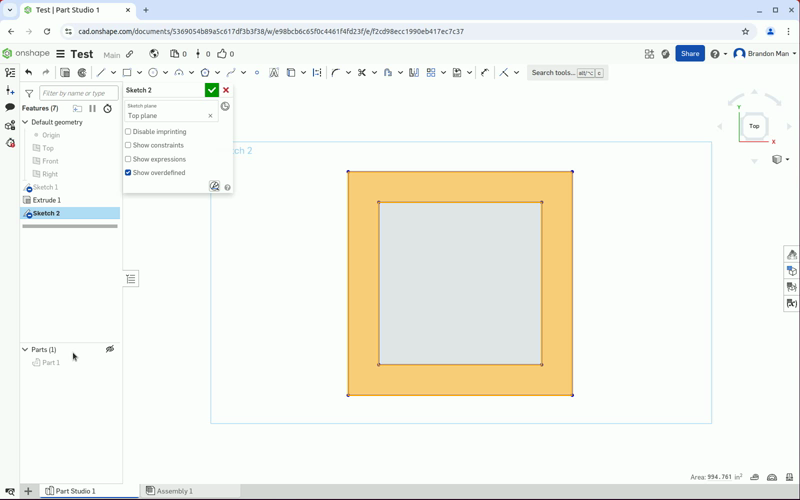
key(shift+e)
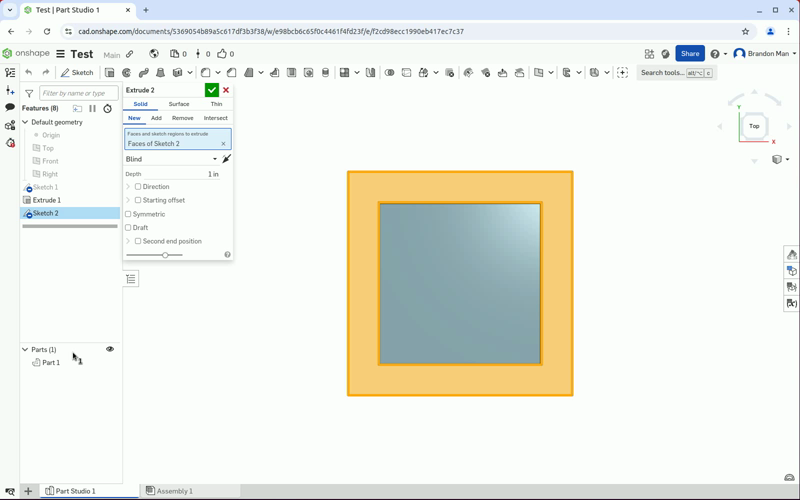
mouse_move(143, 106)
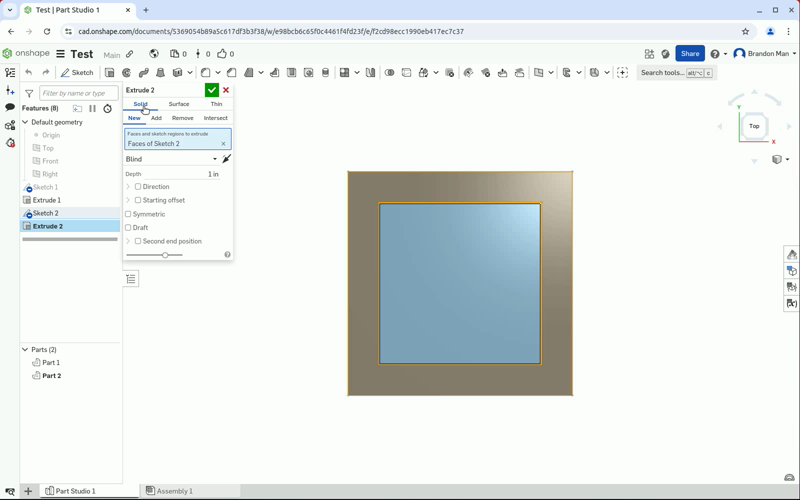
click(143, 106)
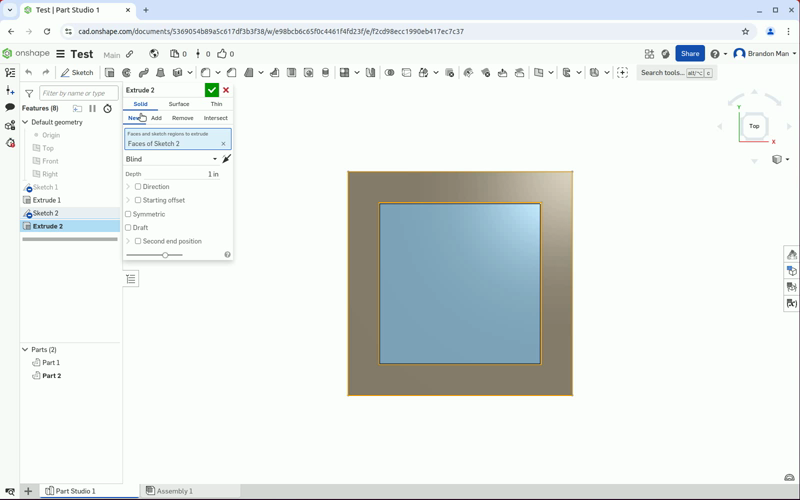
mouse_move(137, 120)
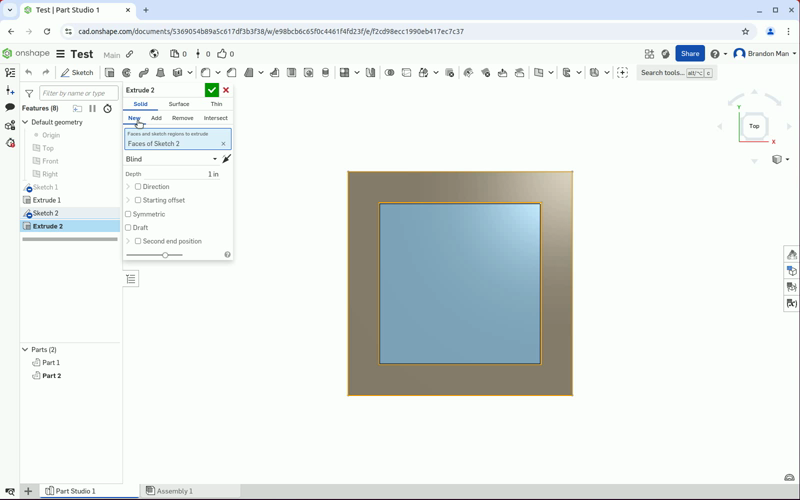
click(137, 120)
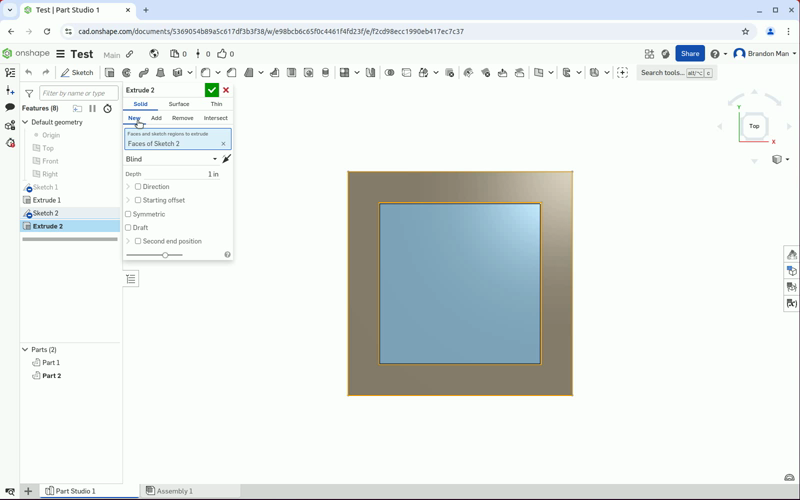
key(tab, 4)
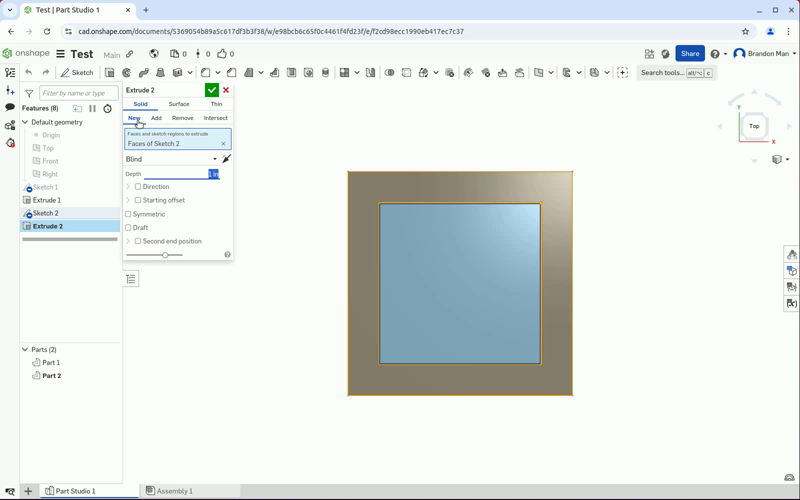
text(1.685)
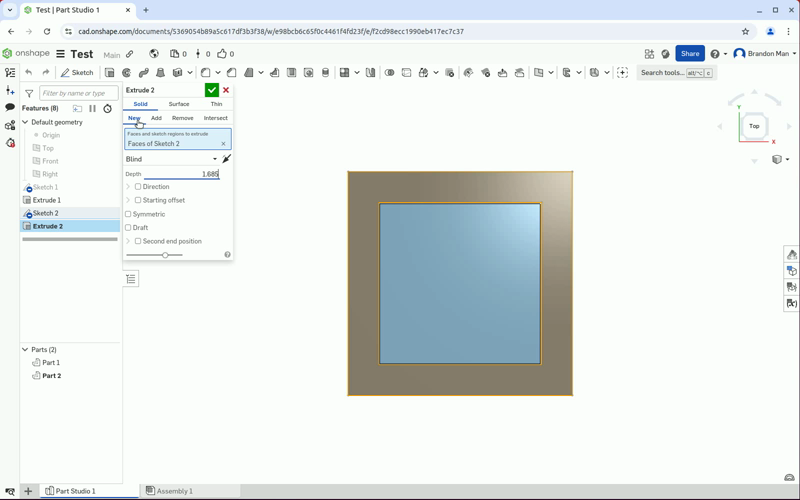
key(enter)
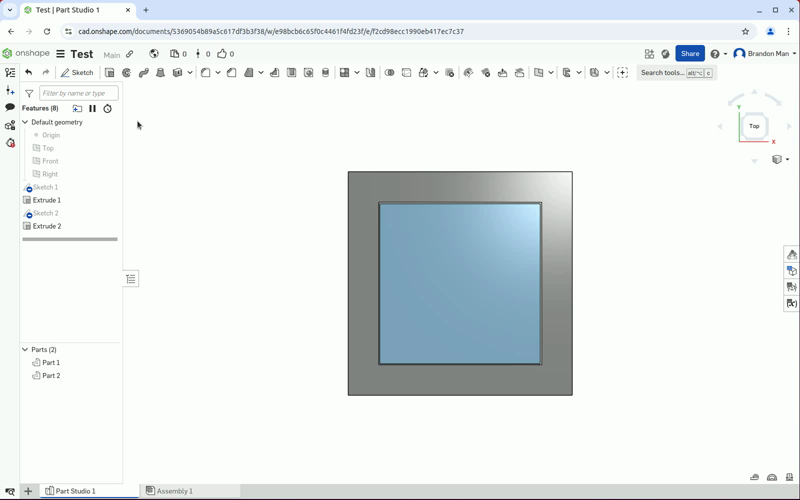
key(shift+h)
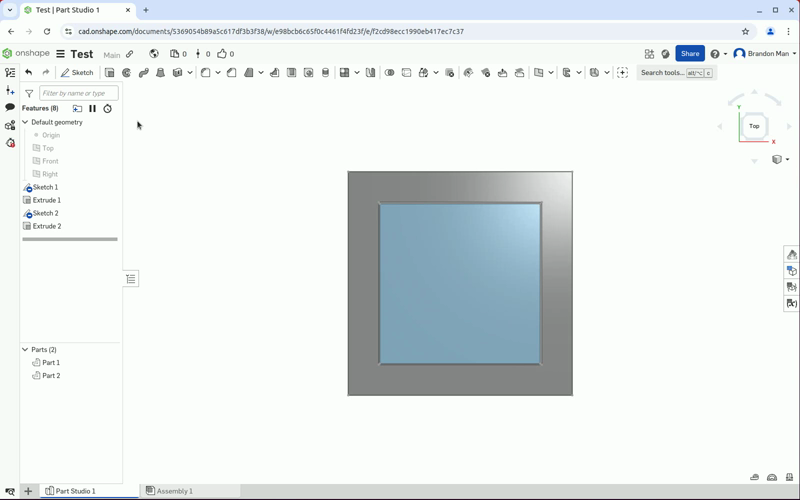
key(shift+h)
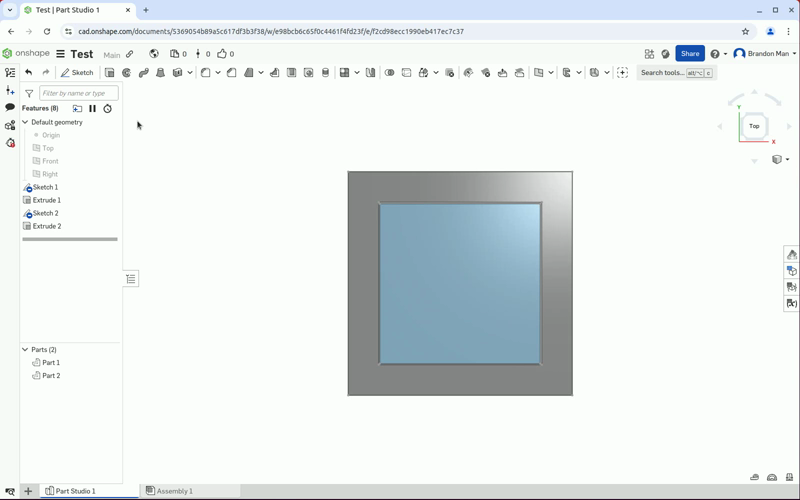
key(shift+7)
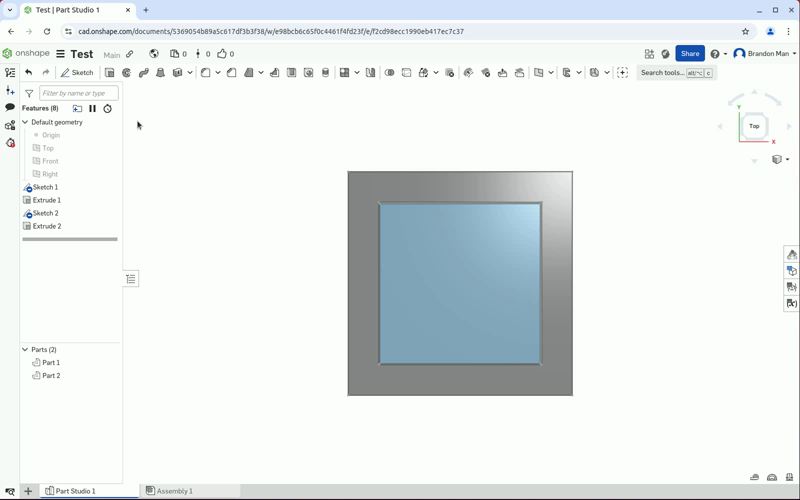
key(up, 3)
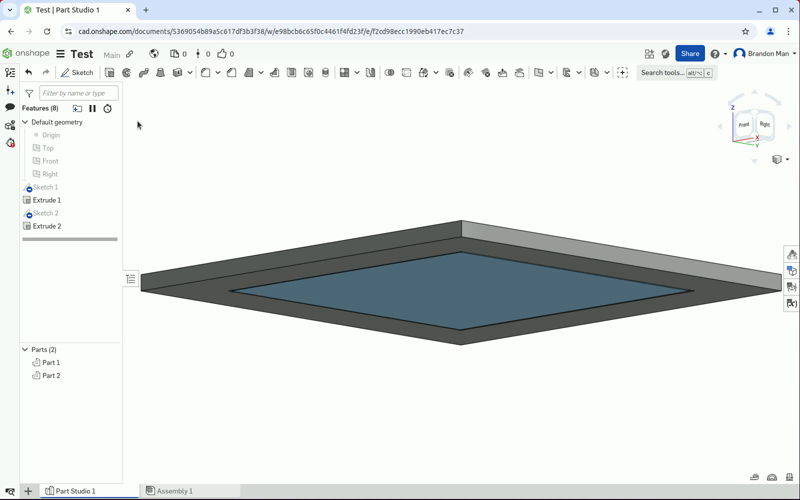
key(left, 3)
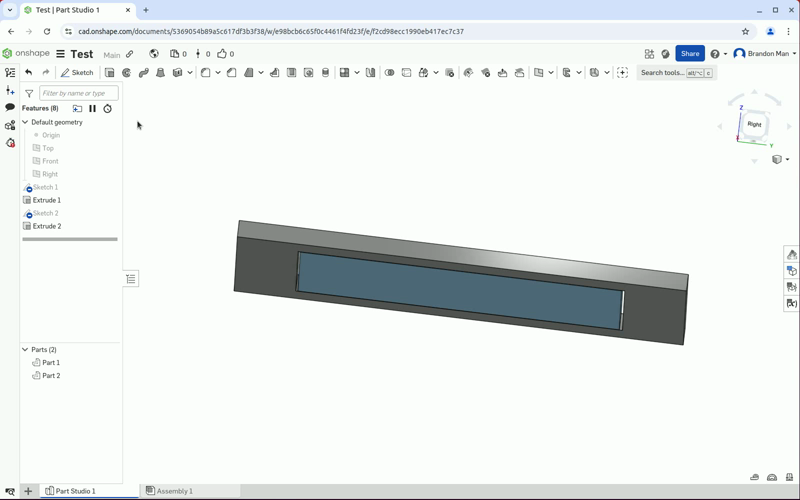
key(right, 3)
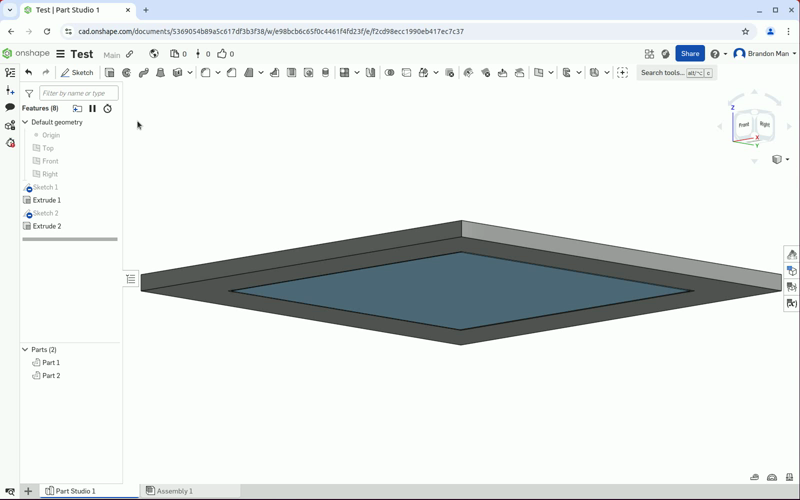
key(down, 3)
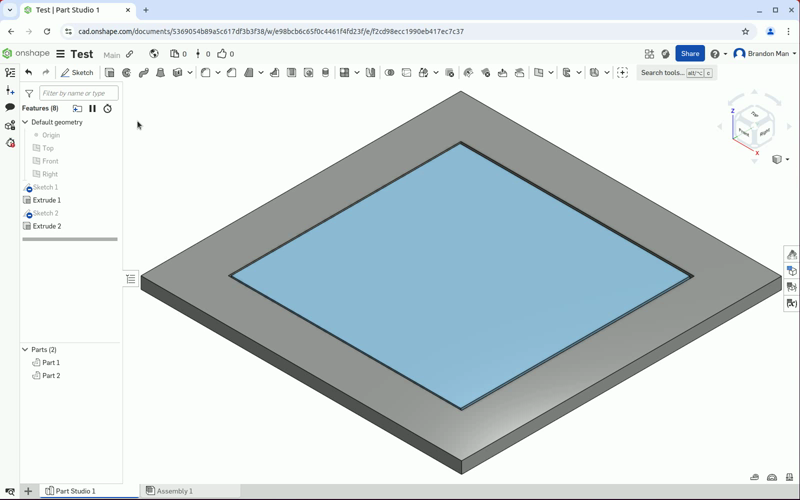
mouse_move(73, 189)
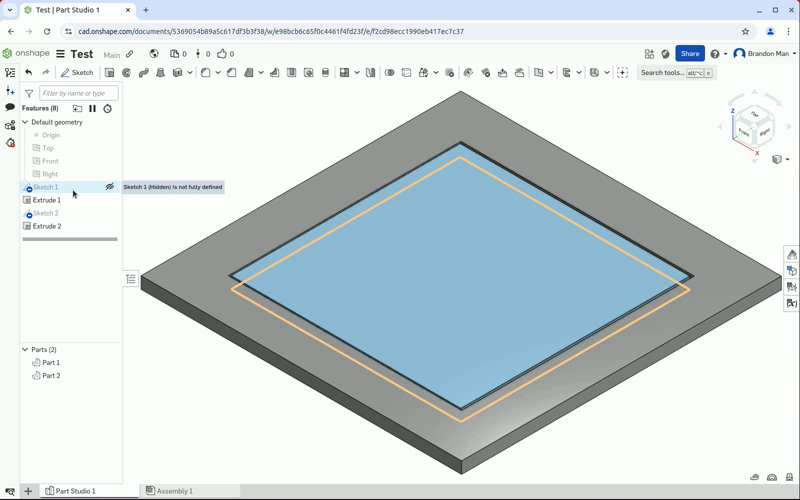
click(73, 189)